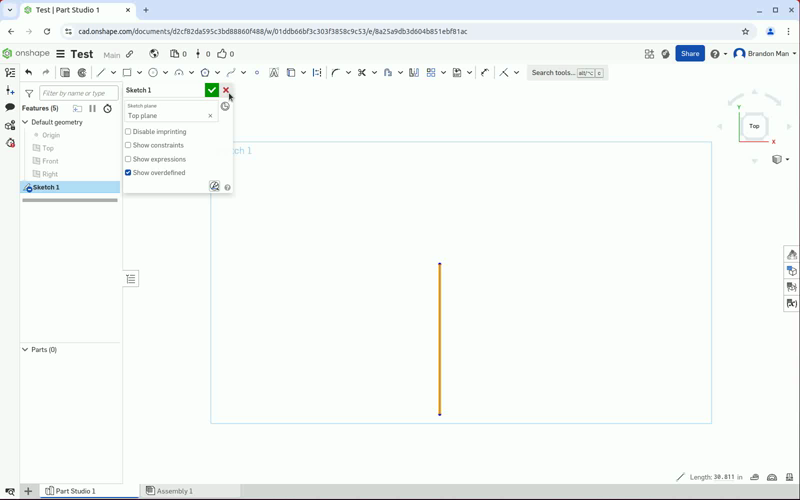
key(shift+h)
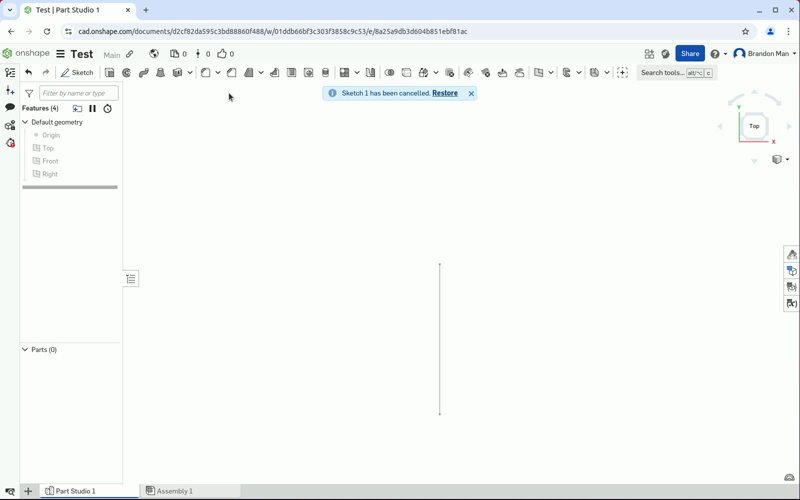
mouse_move(73, 352)
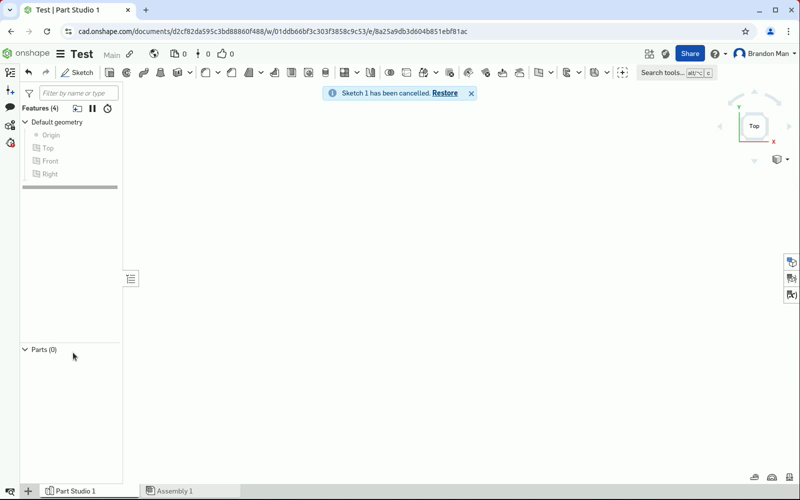
key(y)
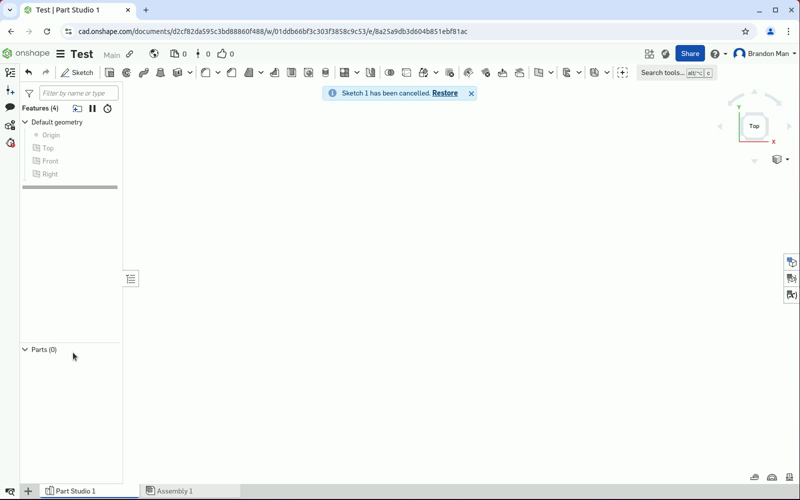
key(shift+p)
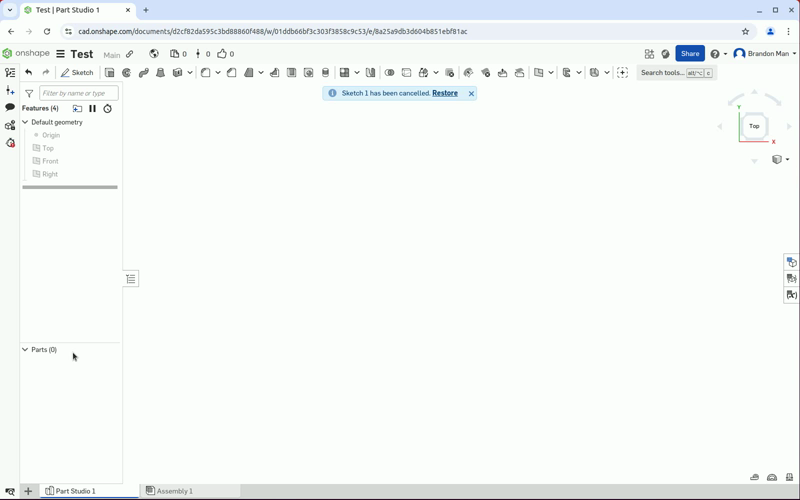
key(space)
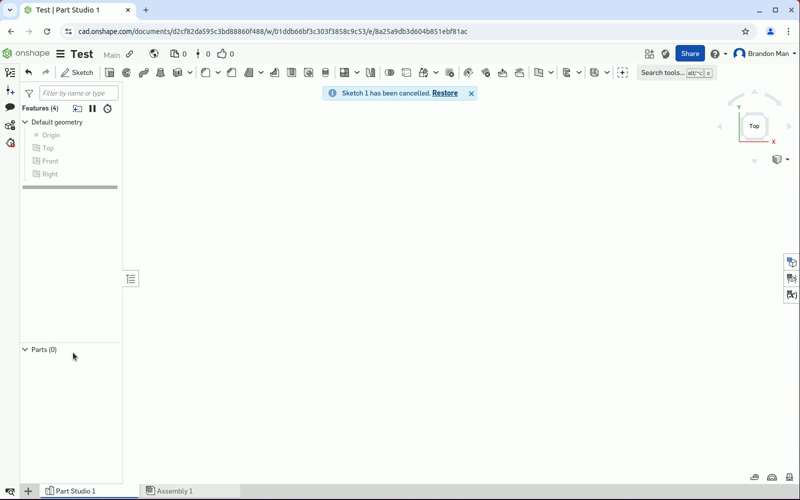
key_down(shift)
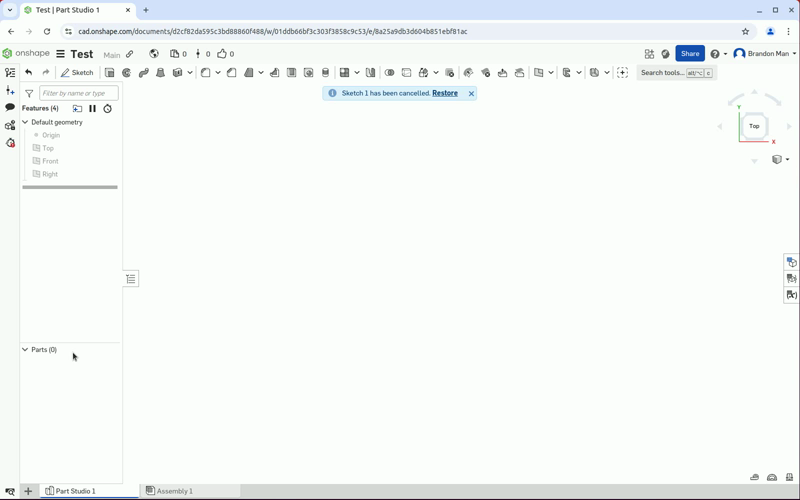
key(up)
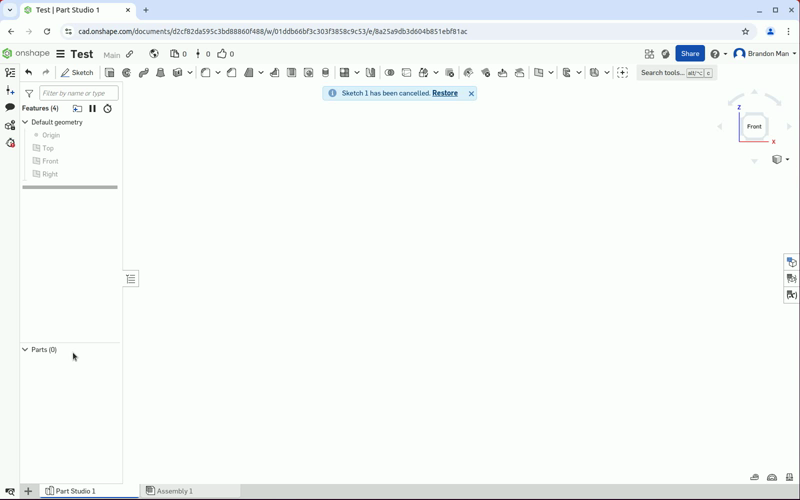
key_up(shift)
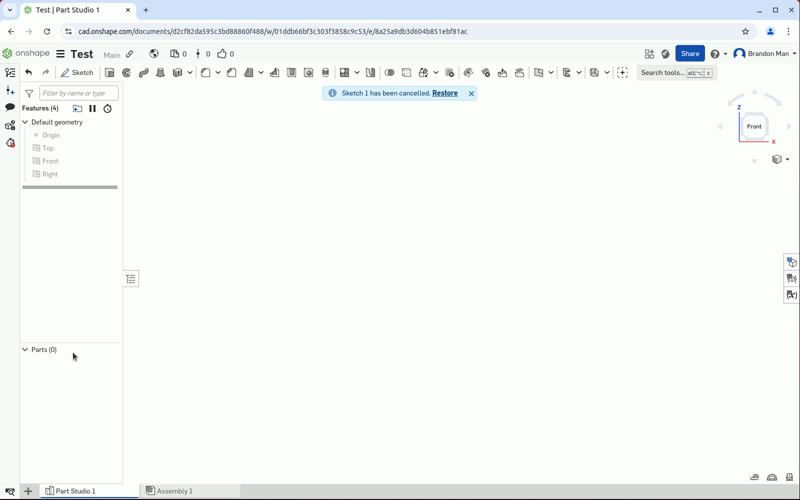
mouse_move(73, 352)
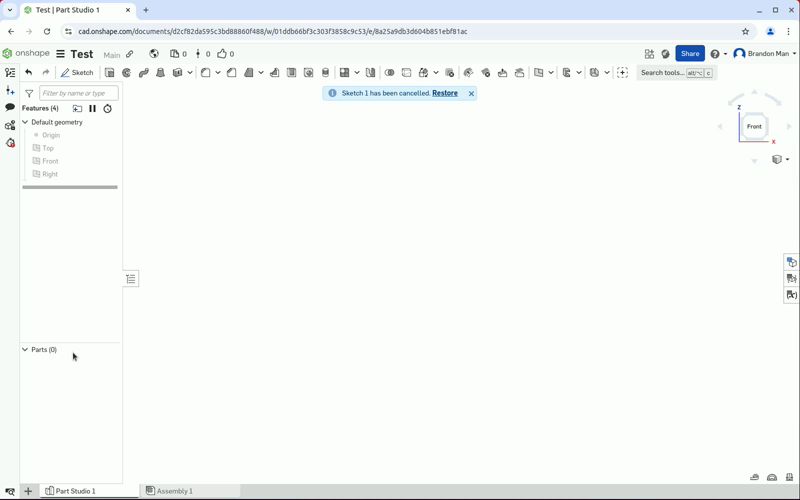
key(shift+y)
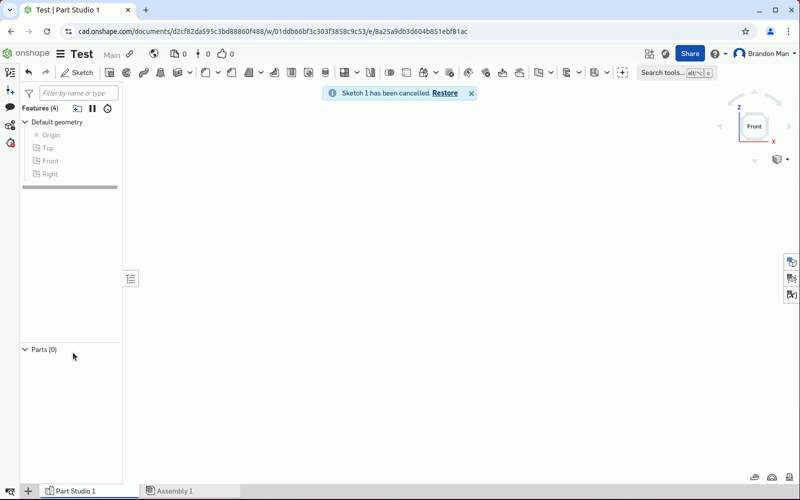
key(shift+s)
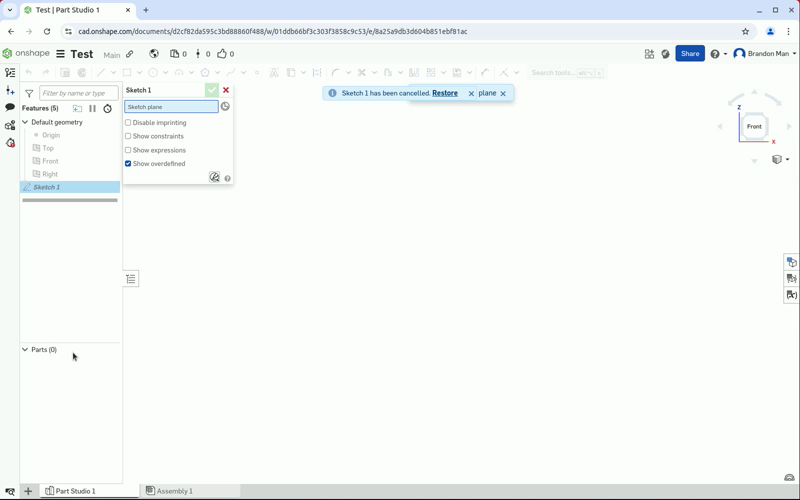
mouse_move(73, 163)
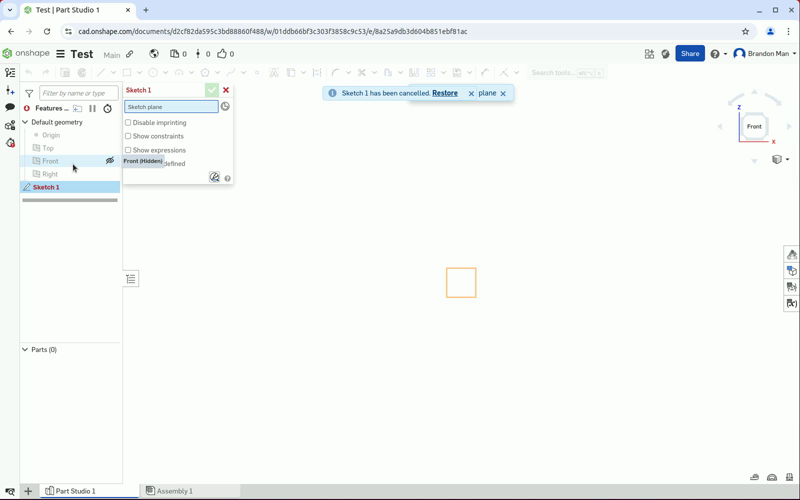
click(73, 163)
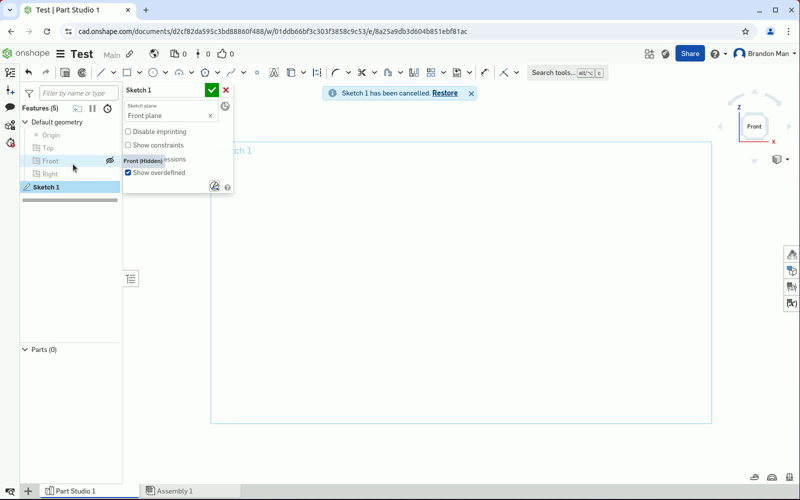
mouse_move(73, 352)
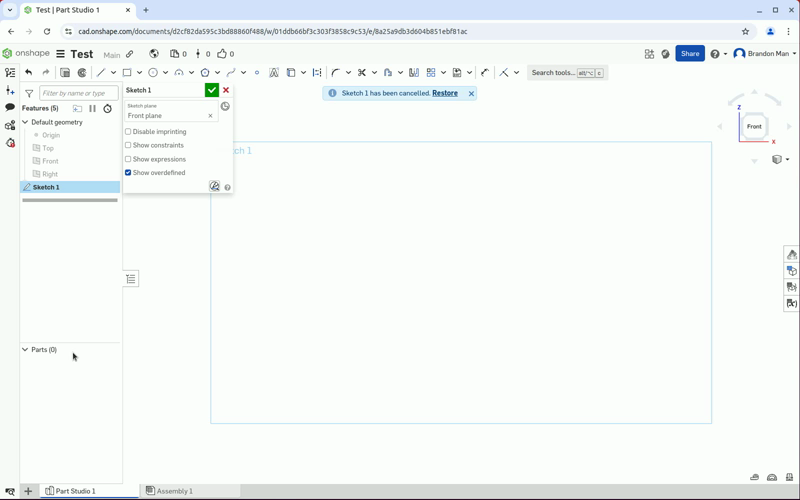
key(y)
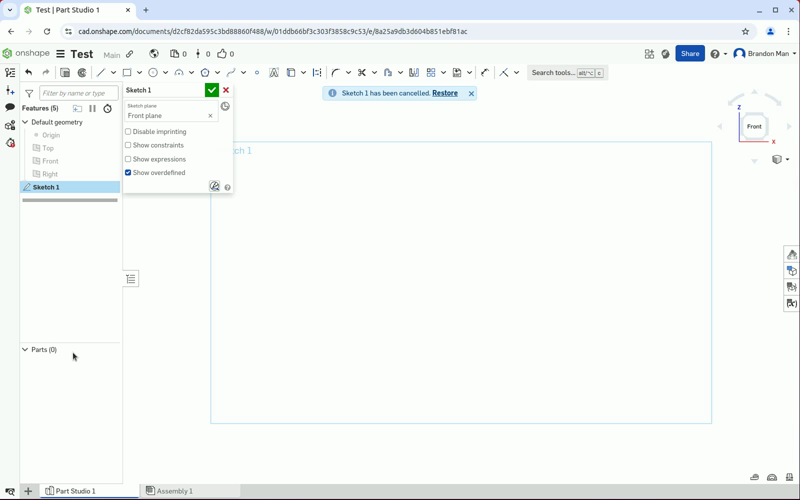
key(l)
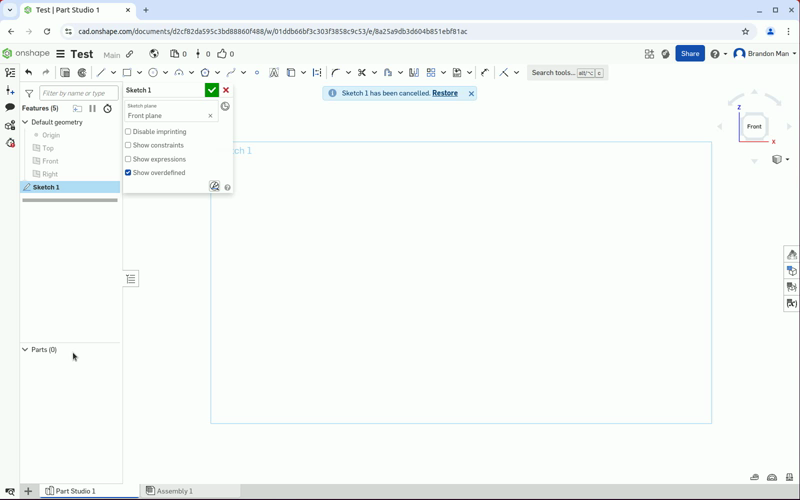
key_down(shift)
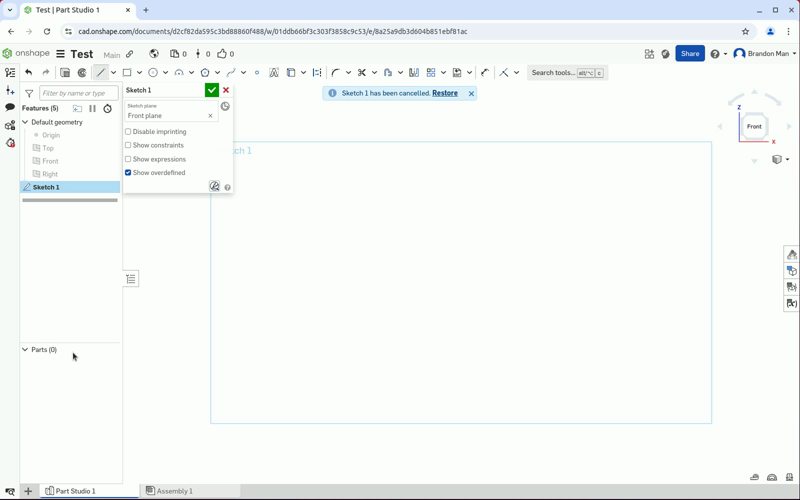
mouse_move(348, 395)
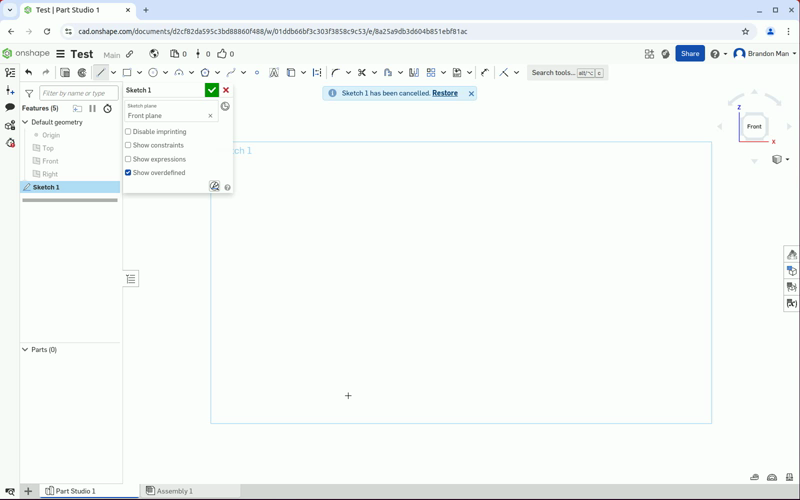
click(348, 395)
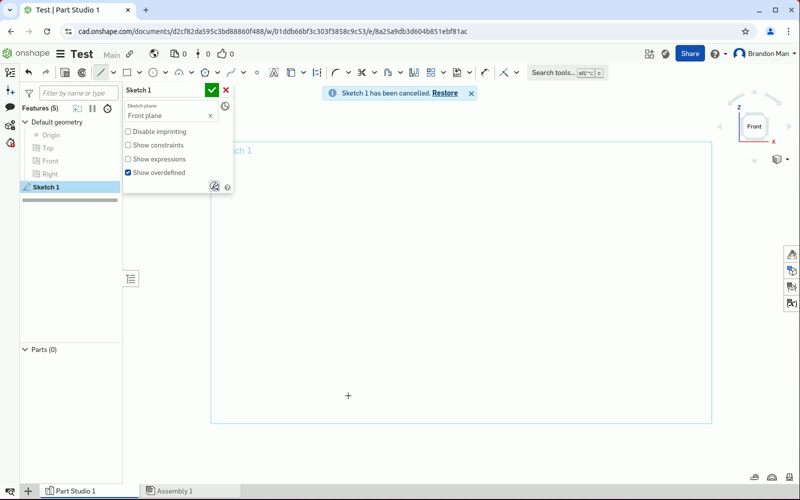
key_up(shift)
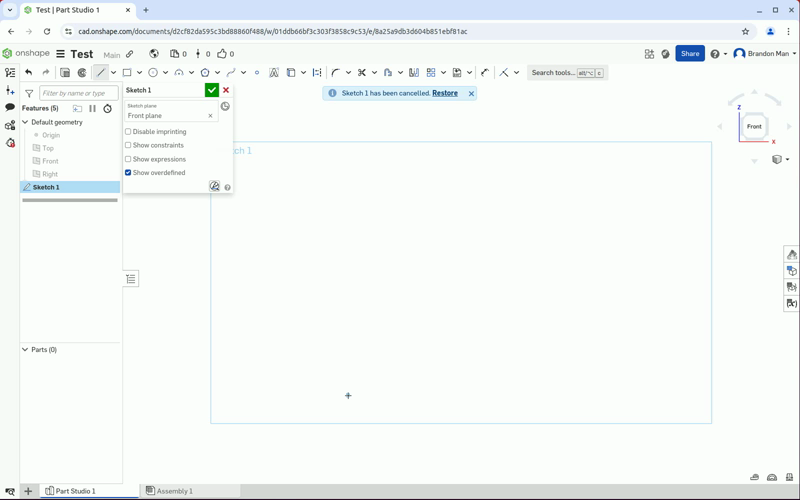
key_down(shift)
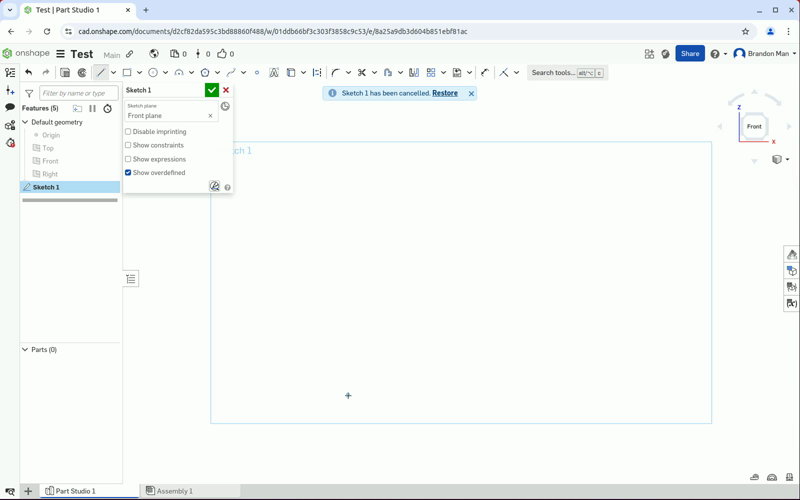
mouse_move(572, 395)
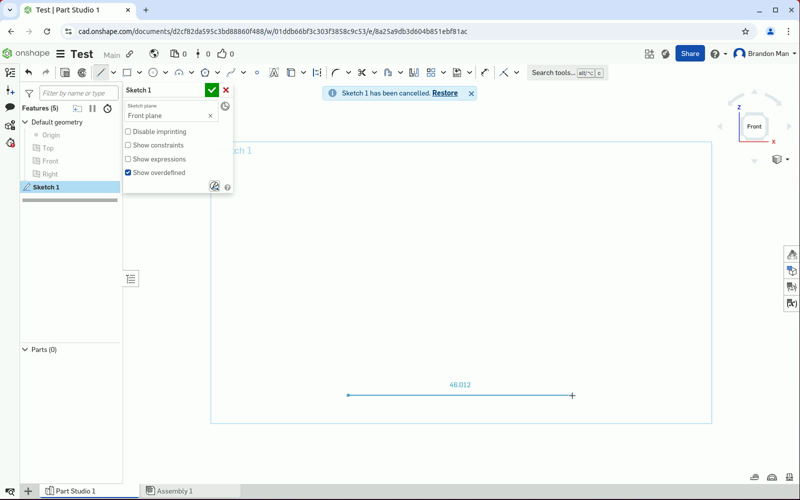
click(572, 395)
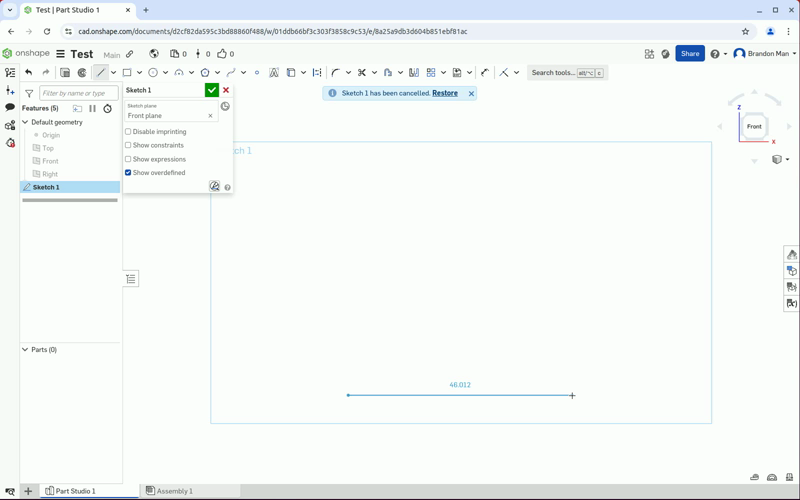
key_up(shift)
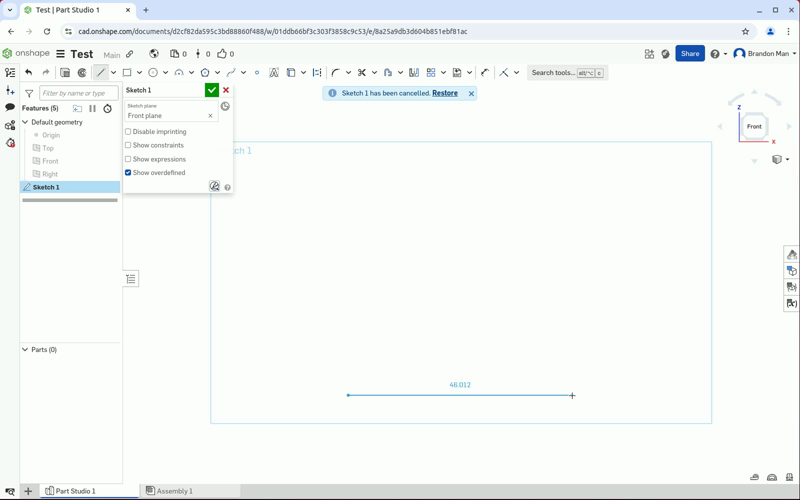
key_down(shift)
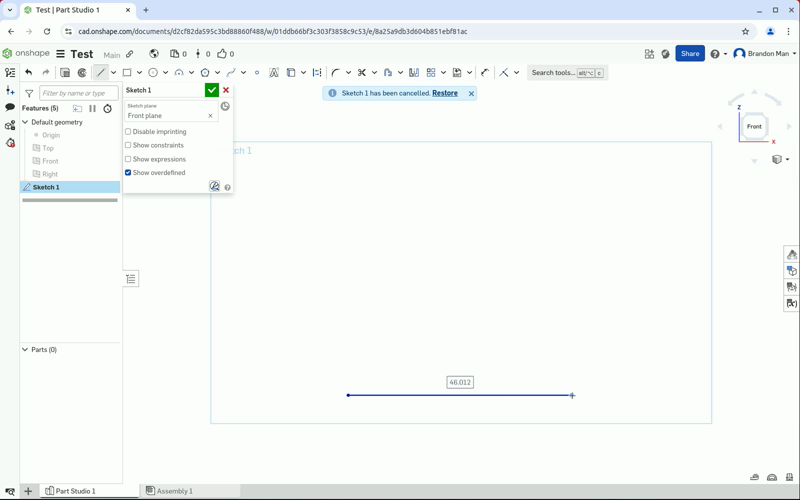
mouse_move(572, 171)
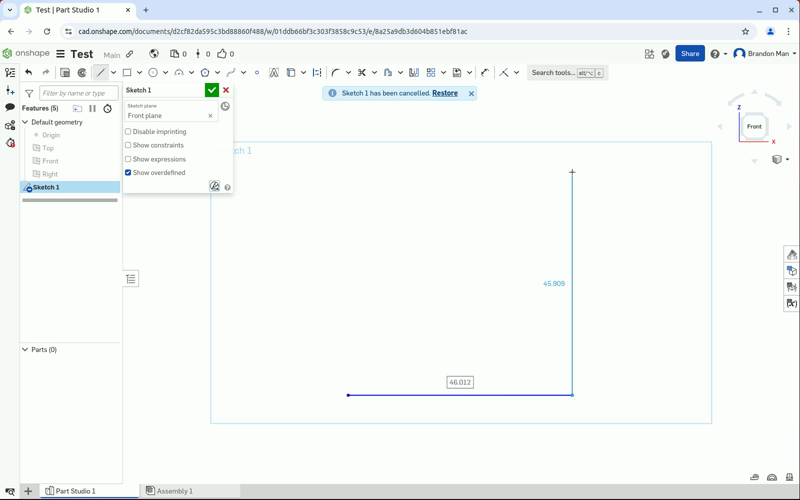
click(572, 171)
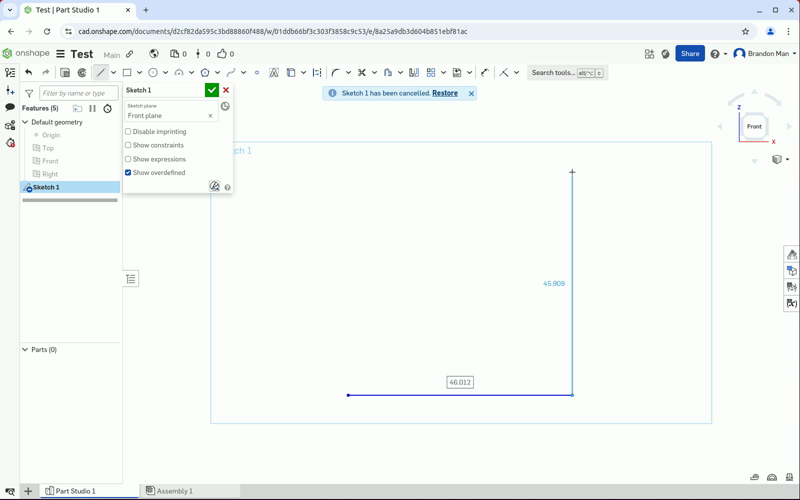
key_up(shift)
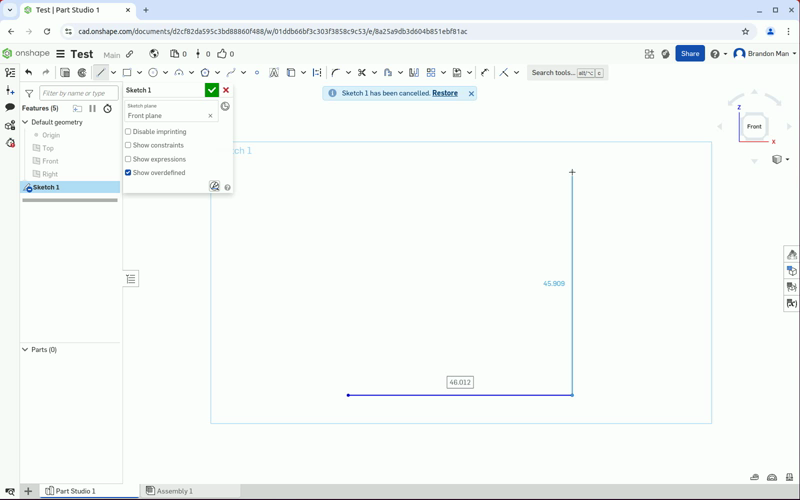
key_down(shift)
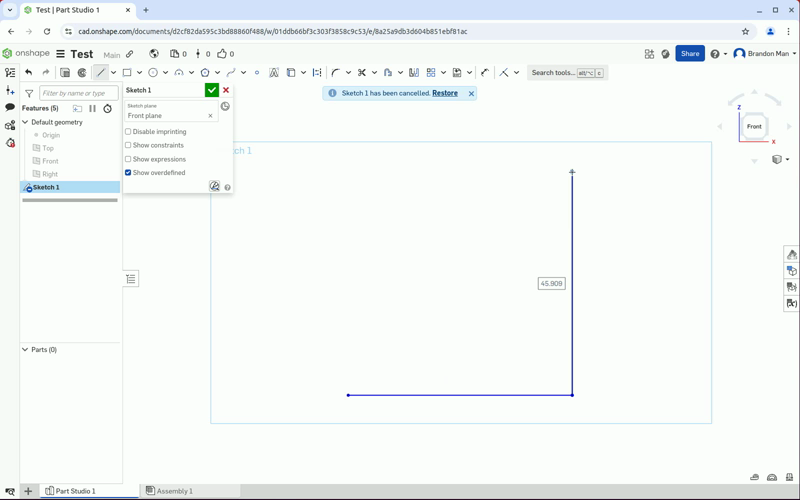
mouse_move(348, 171)
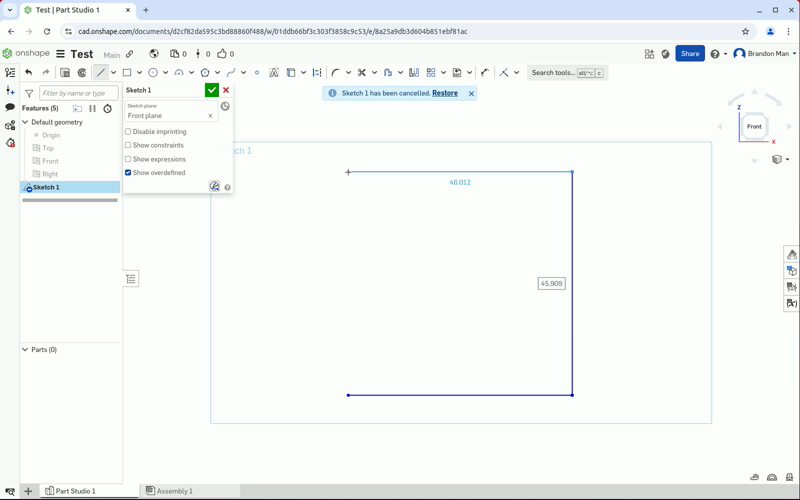
click(348, 171)
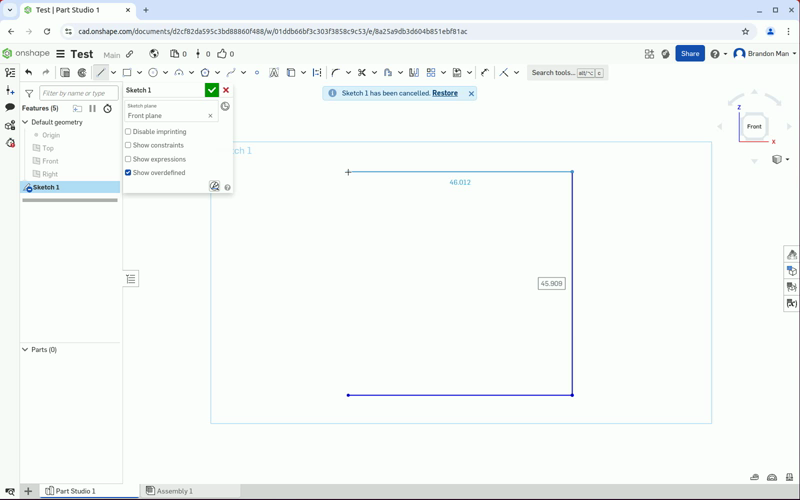
key_up(shift)
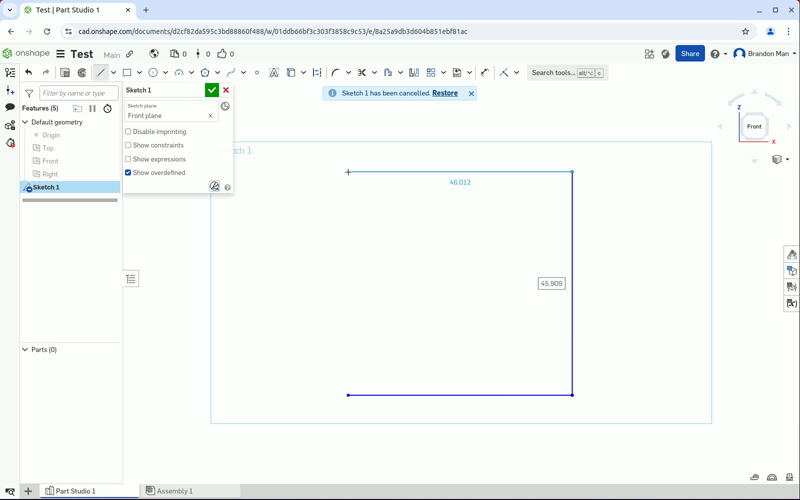
key_down(shift)
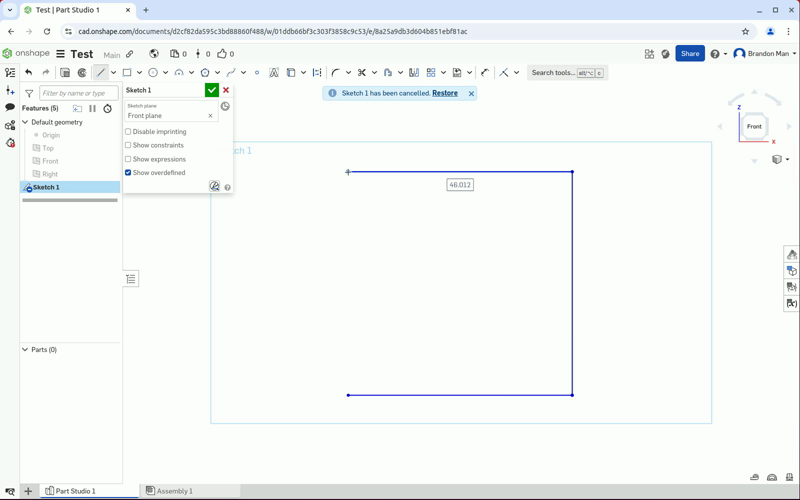
mouse_move(348, 395)
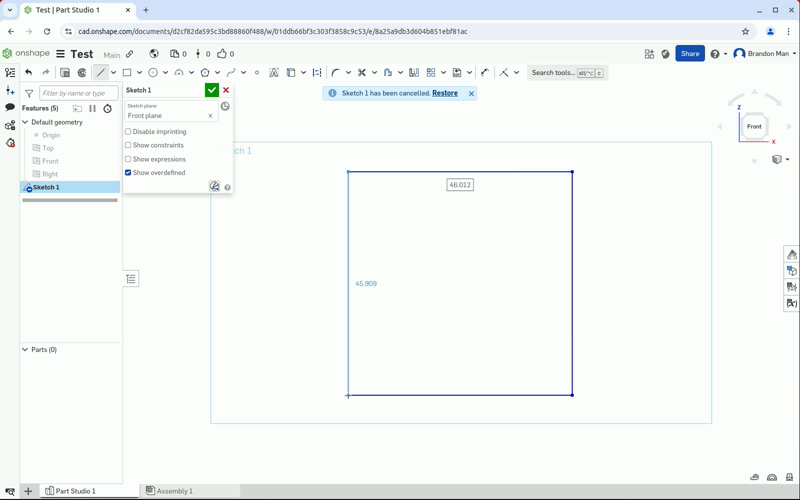
key_up(shift)
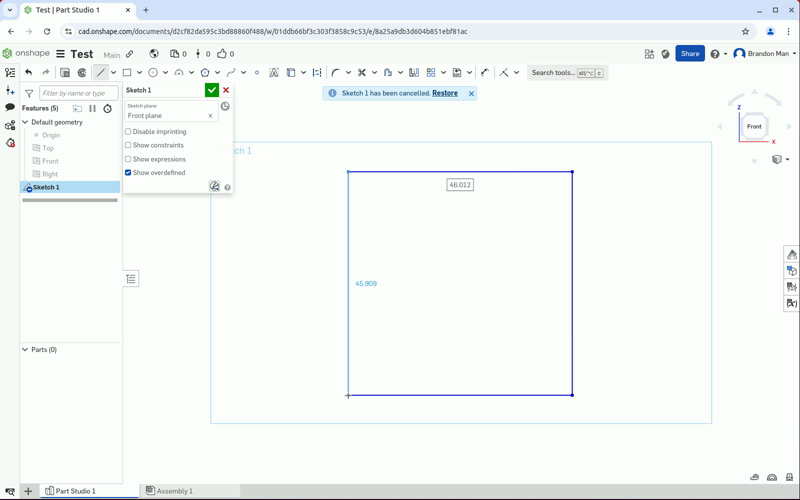
click(348, 395)
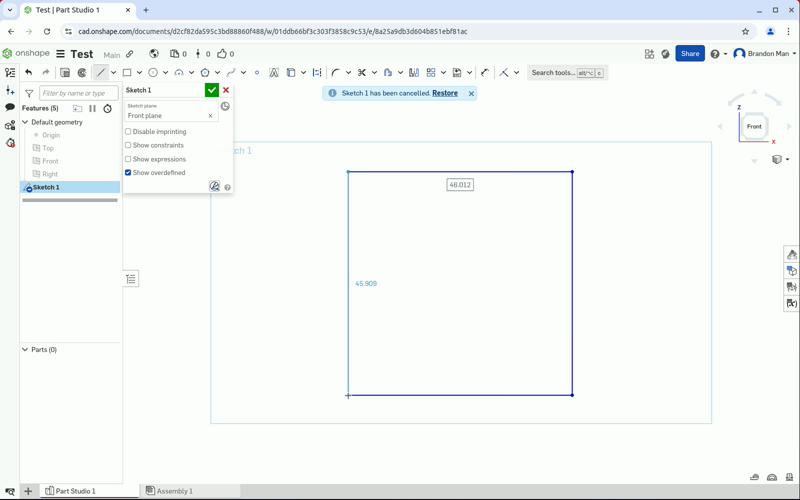
key(esc)
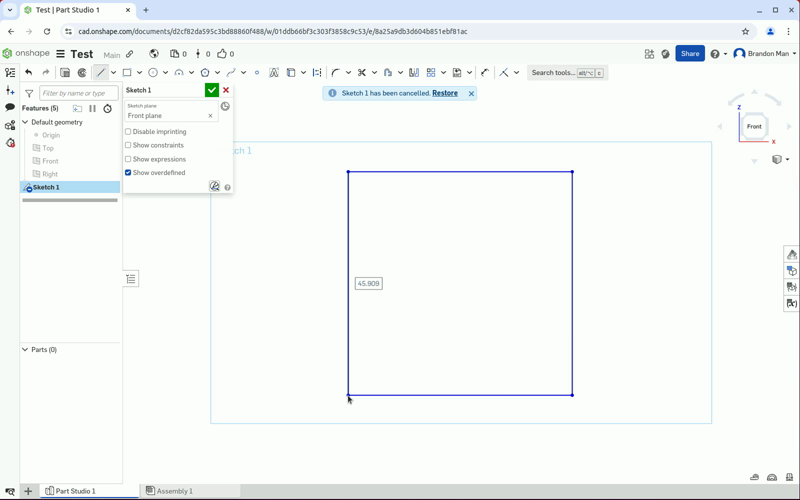
mouse_move(459, 302)
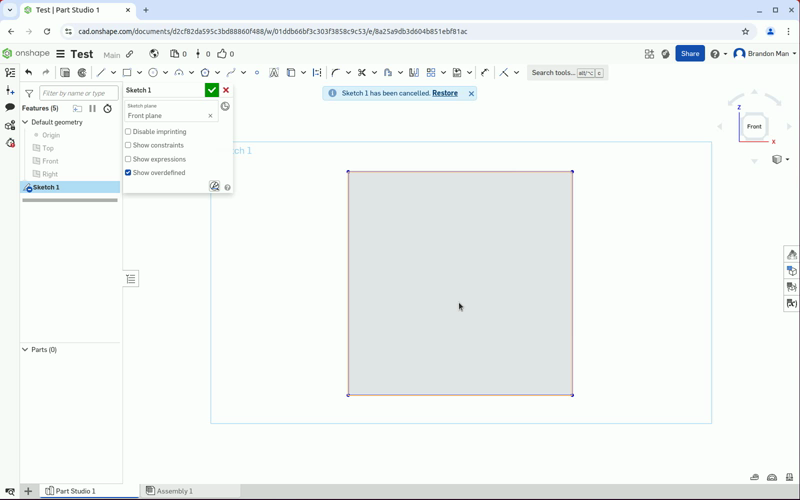
click(459, 302)
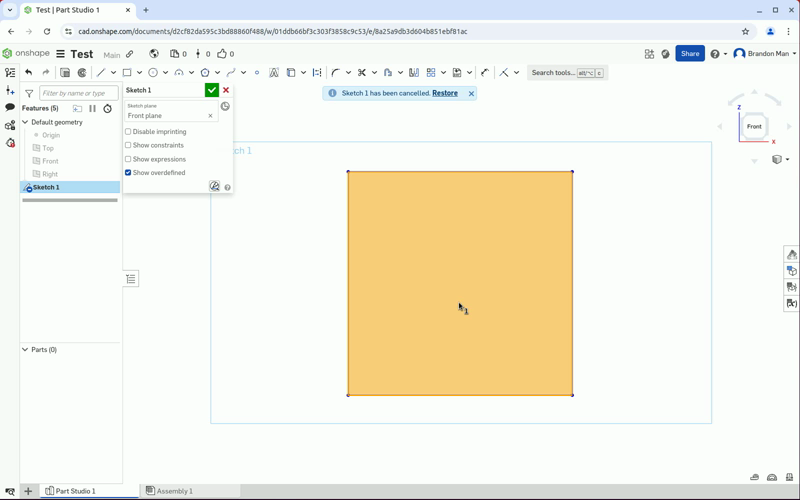
mouse_move(73, 352)
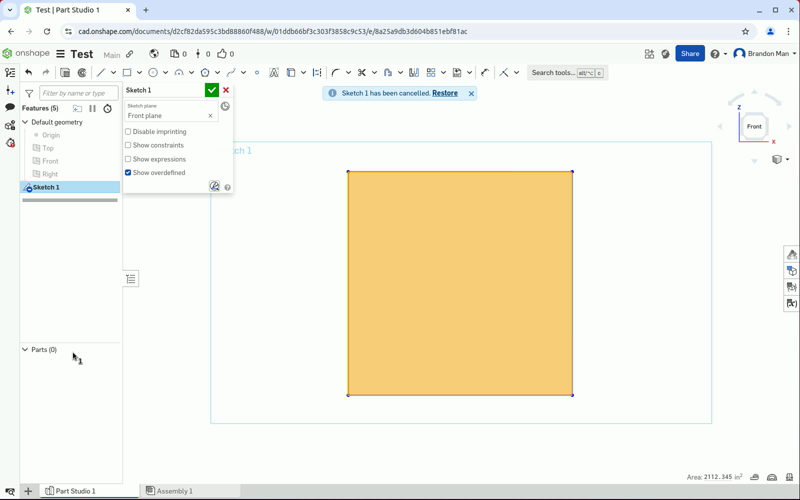
key(shift+y)
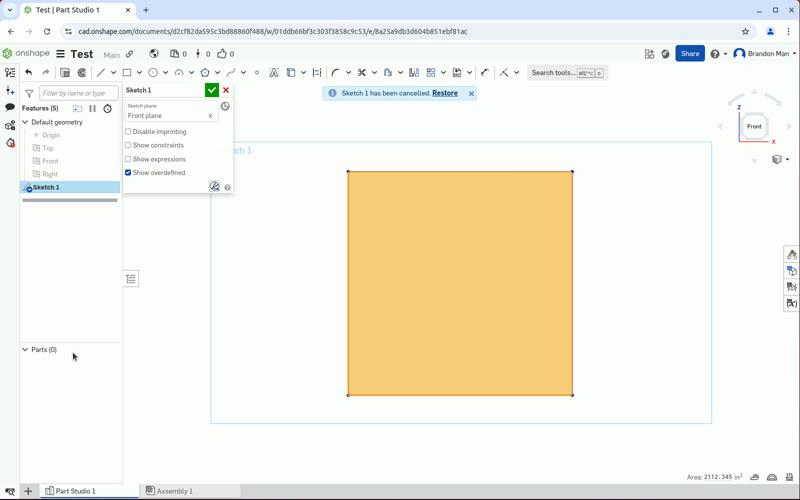
key(shift+e)
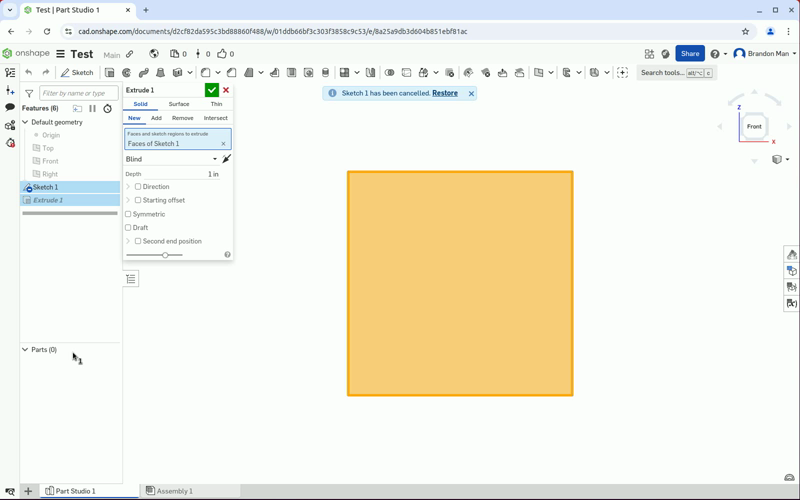
mouse_move(143, 106)
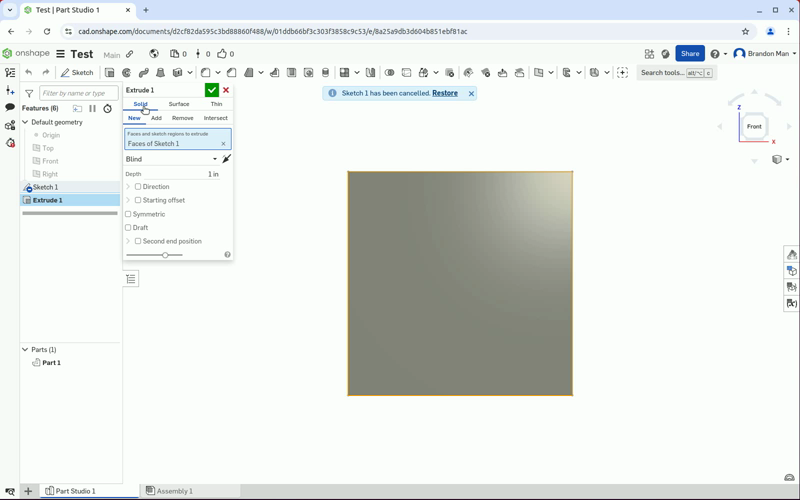
click(143, 106)
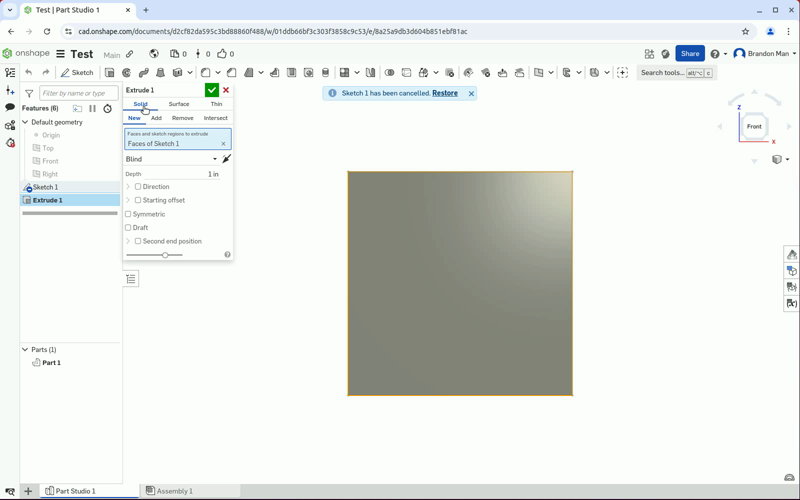
mouse_move(137, 120)
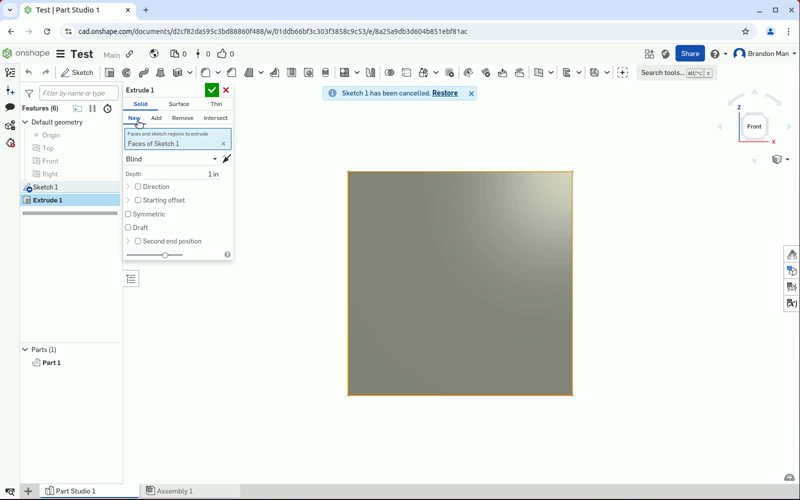
click(137, 120)
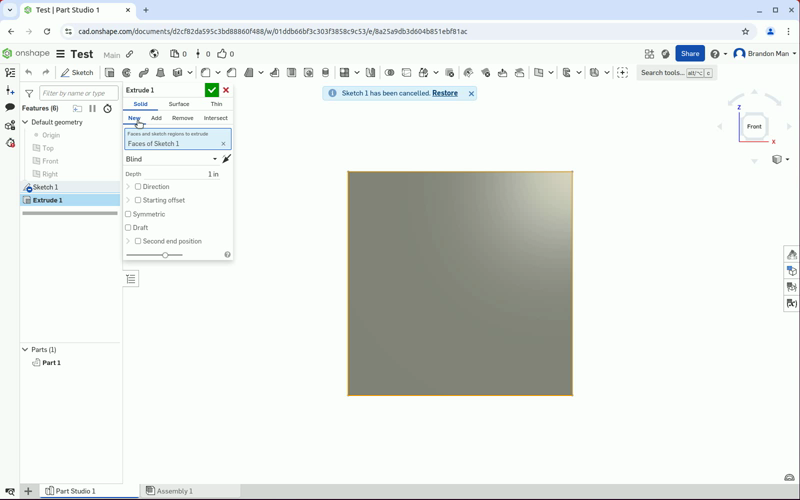
key(tab, 4)
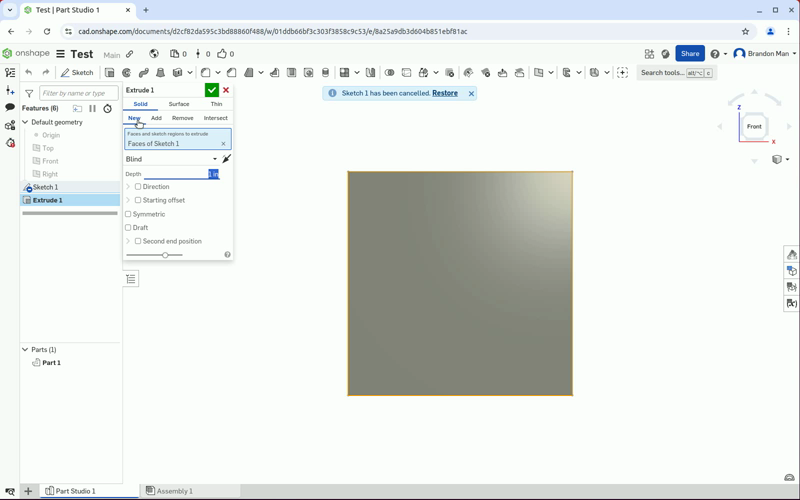
text(34.662)
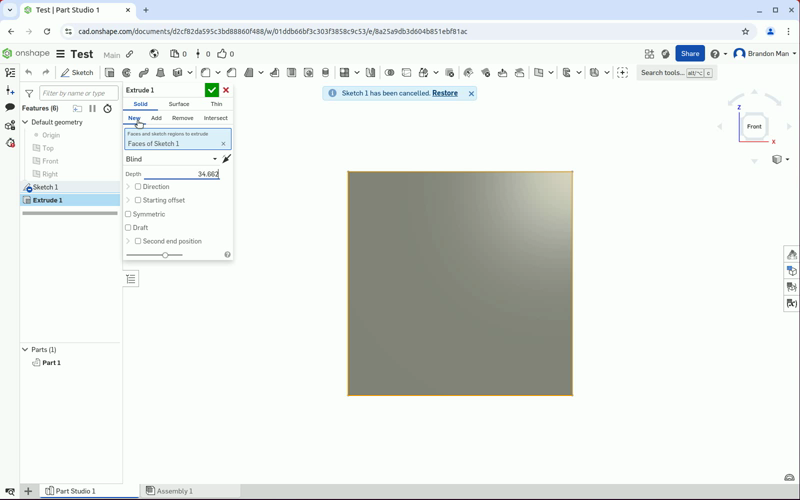
key(tab, 3)
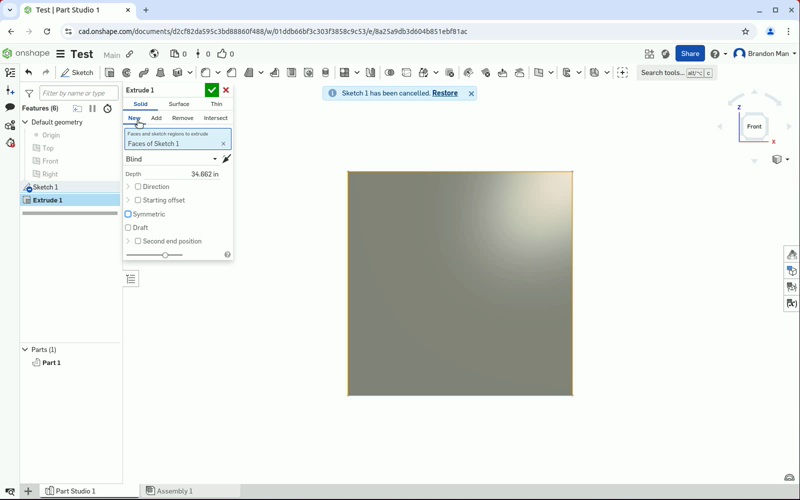
key(space)
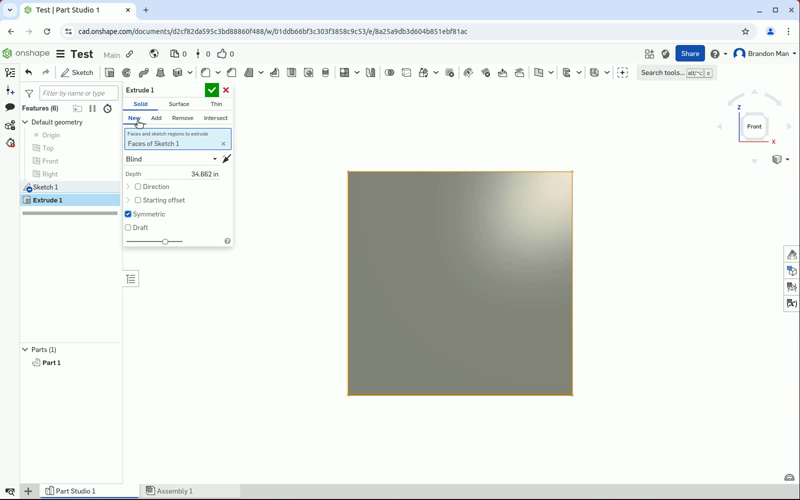
key(enter)
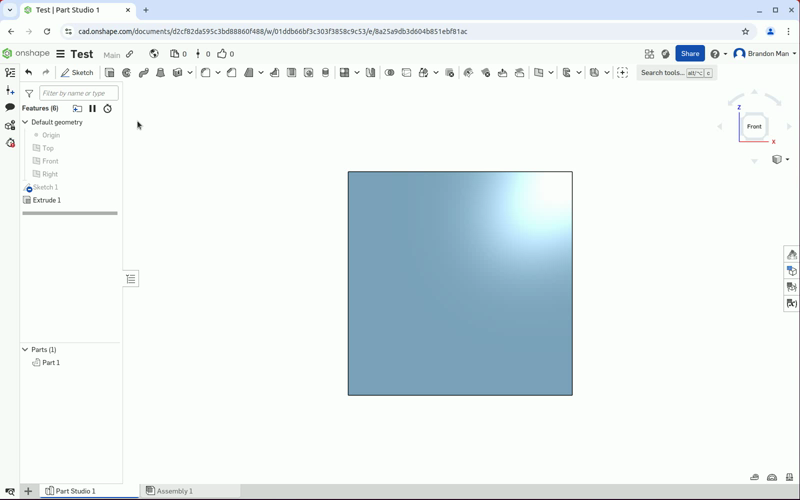
key(shift+h)
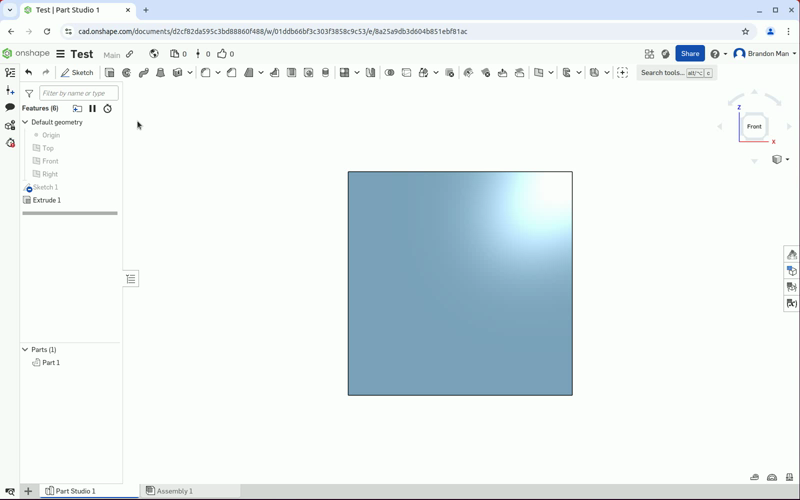
key(shift+h)
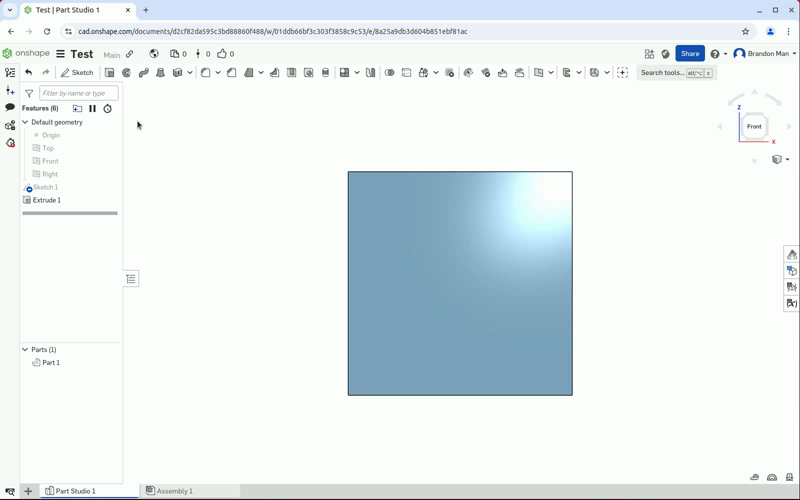
mouse_move(73, 189)
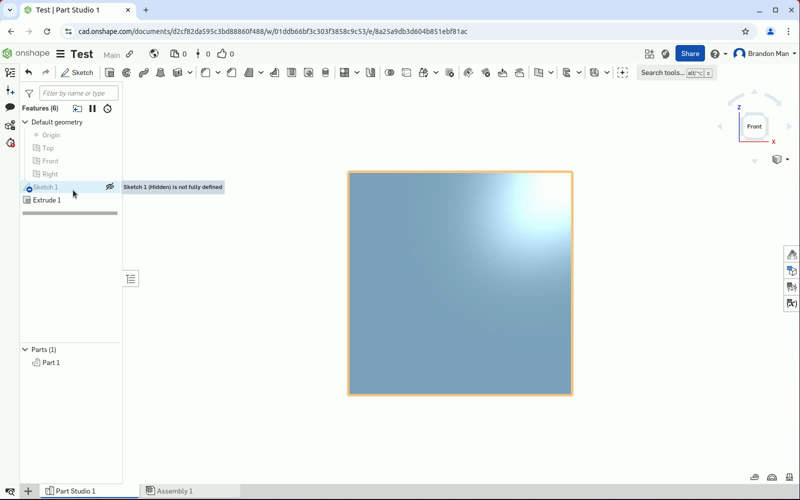
click(73, 189)
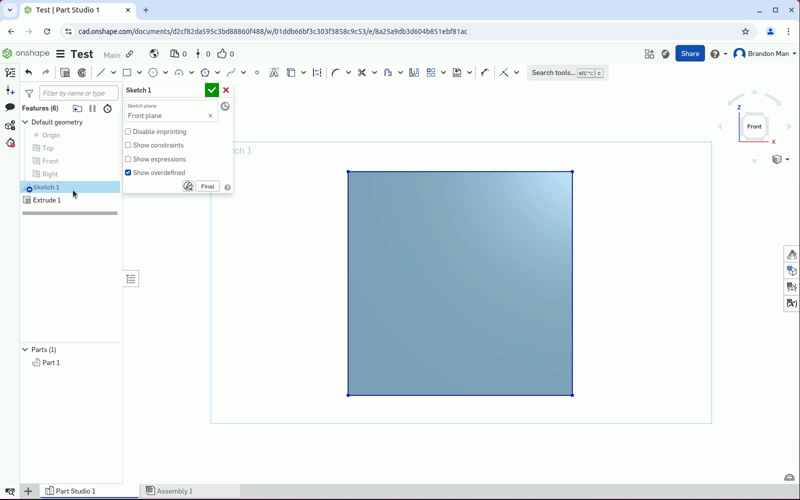
mouse_move(229, 92)
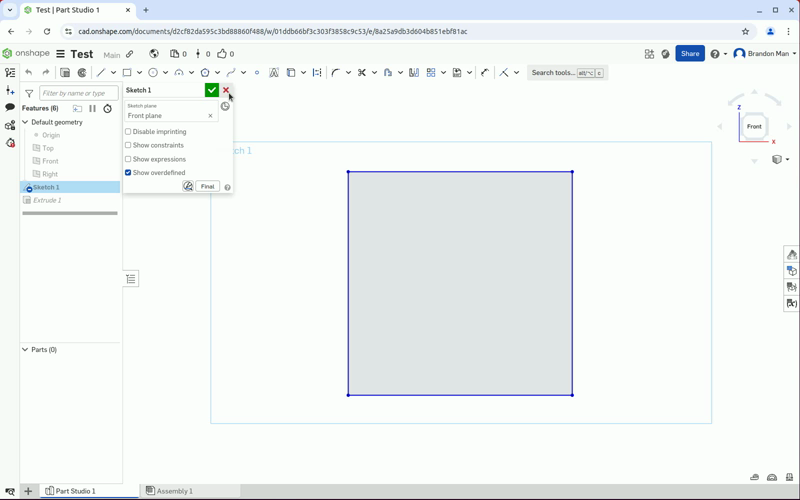
click(229, 92)
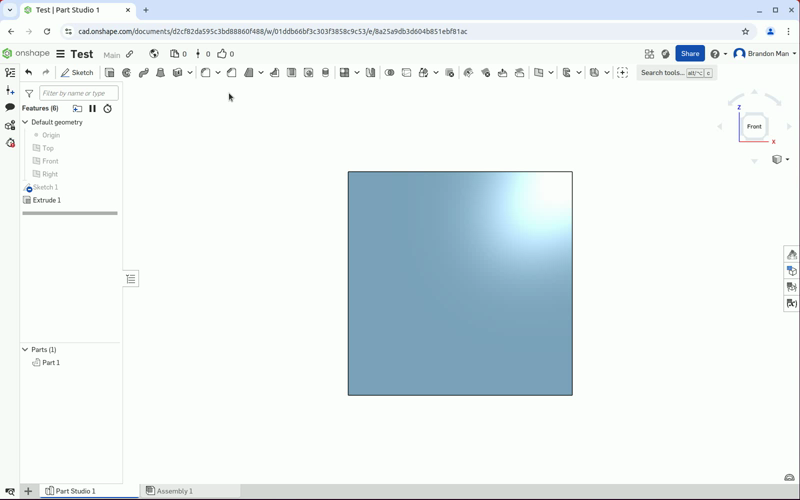
mouse_move(541, 75)
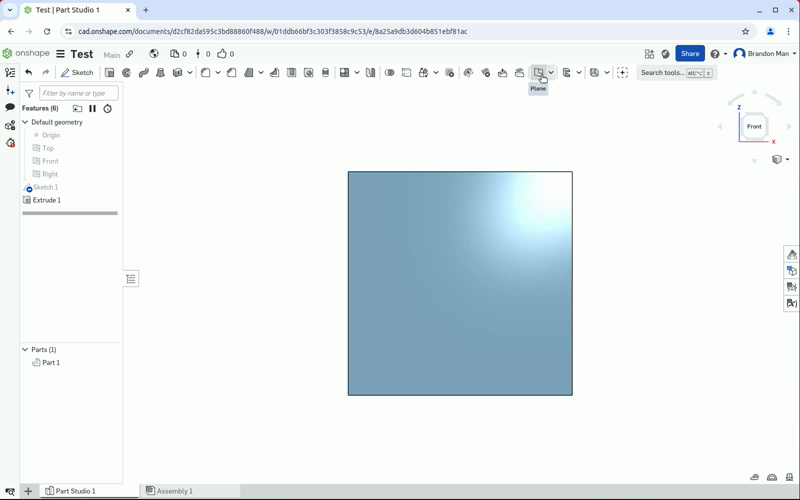
click(541, 75)
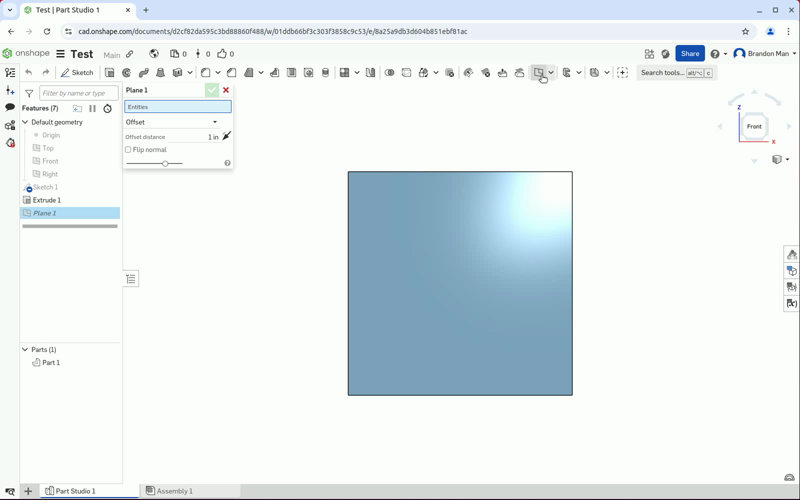
mouse_move(73, 163)
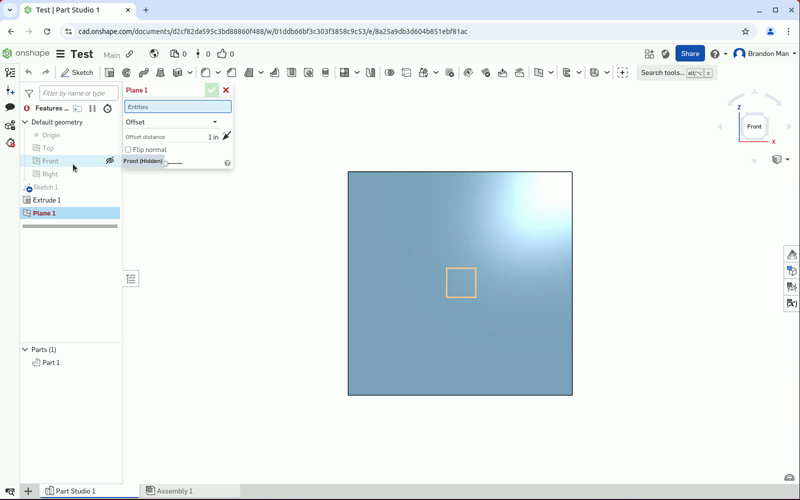
click(73, 163)
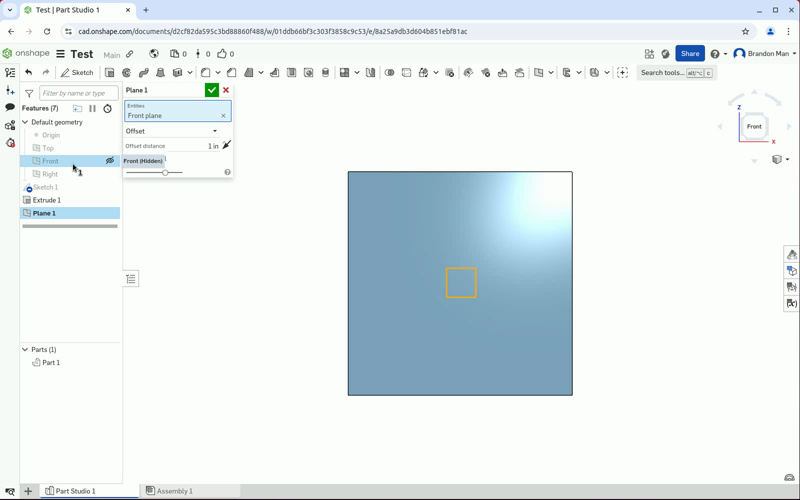
key(tab, 2)
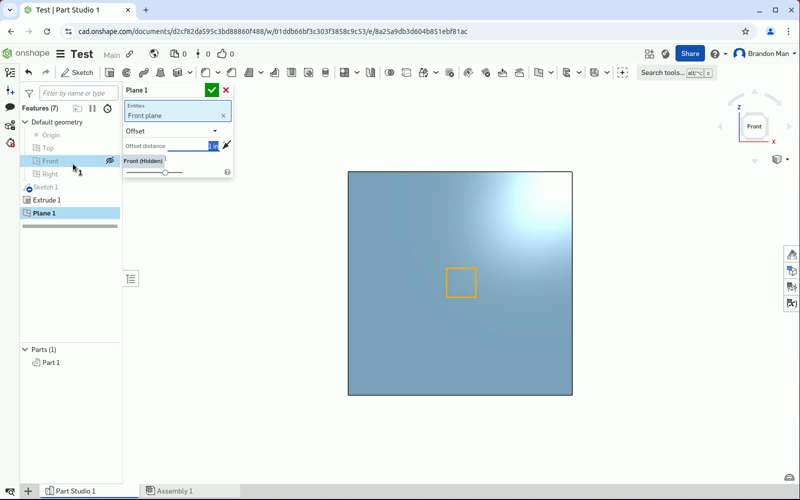
text(17.316)
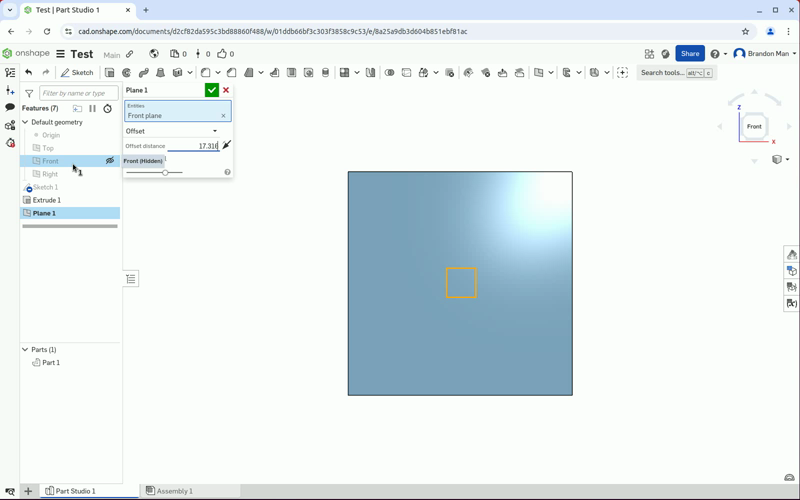
key(enter, 2)
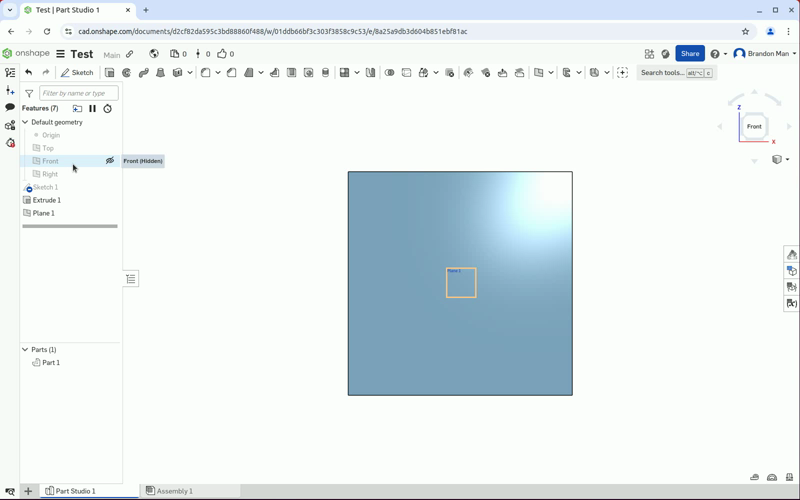
key(shift+s)
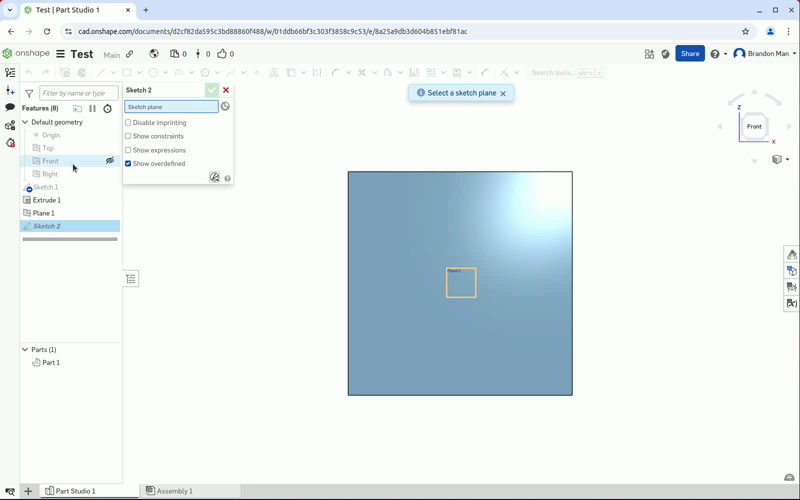
mouse_move(73, 215)
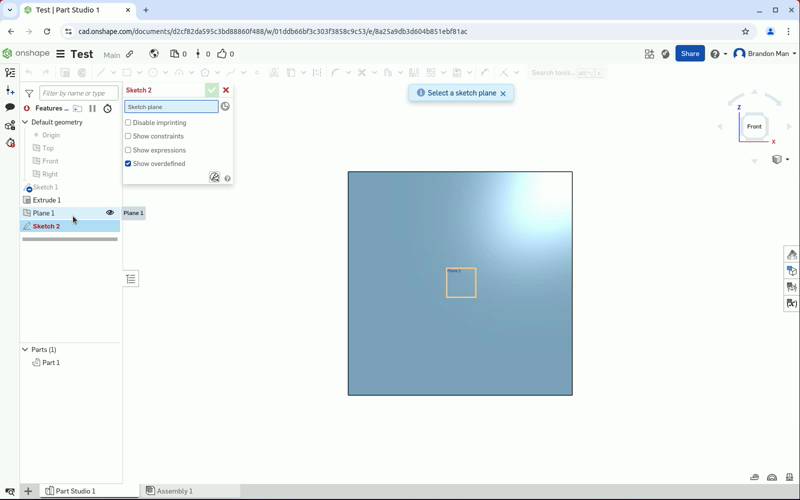
click(73, 215)
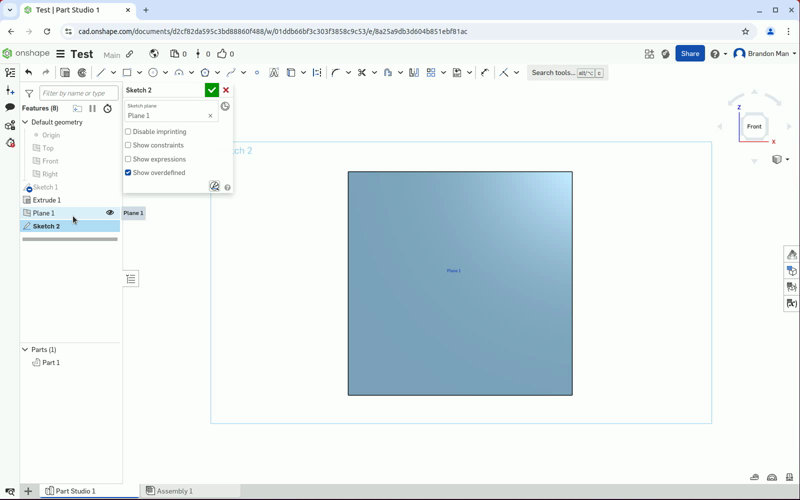
mouse_move(73, 352)
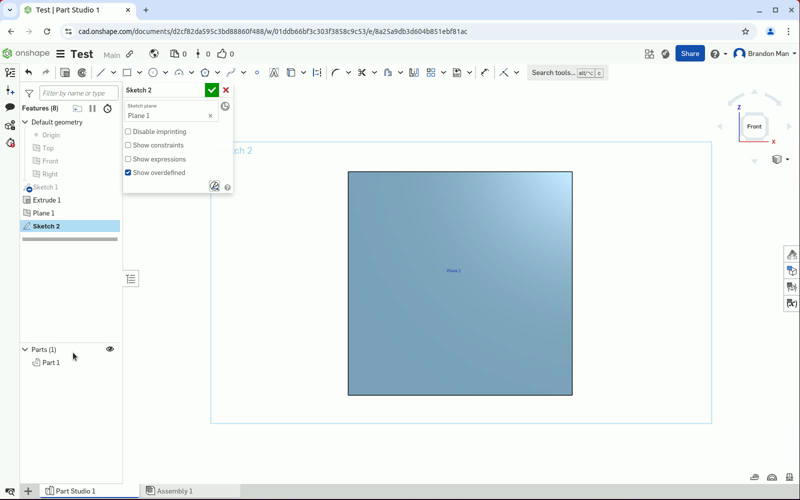
key(y)
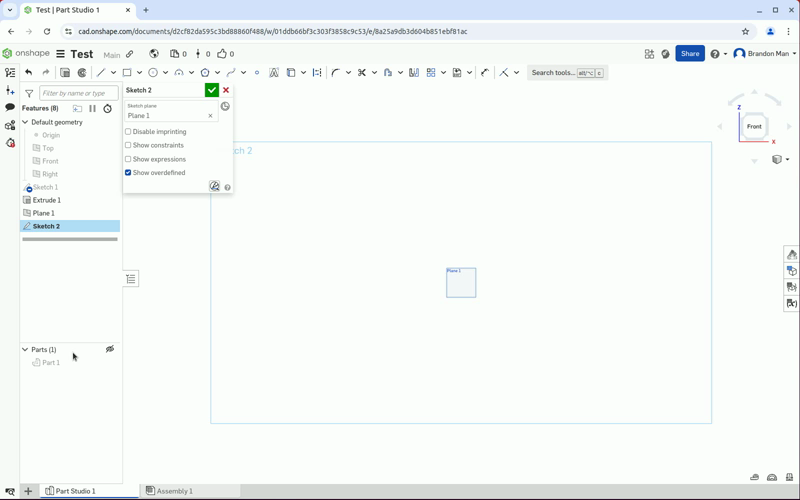
key(c)
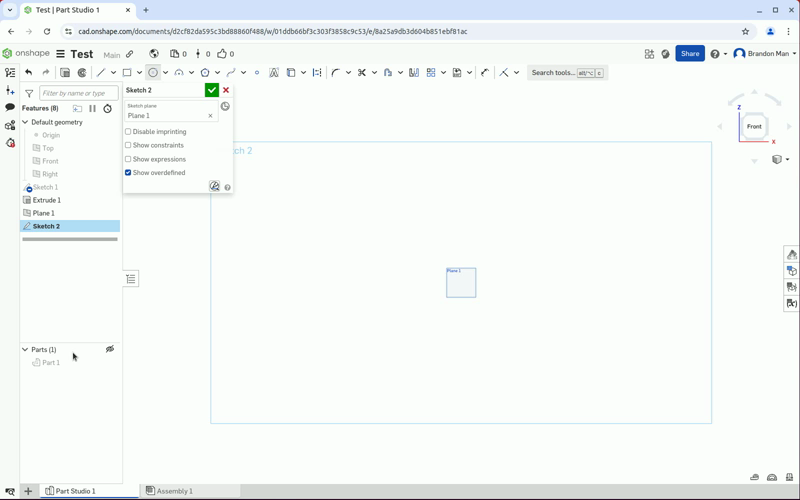
key_down(shift)
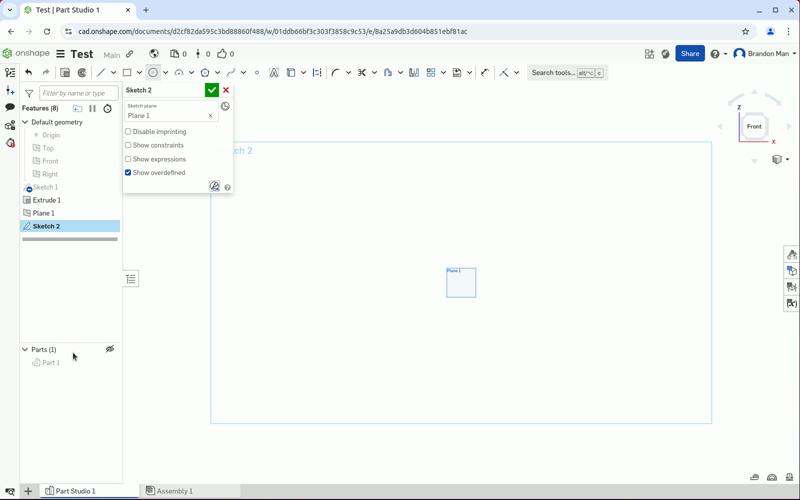
mouse_move(461, 282)
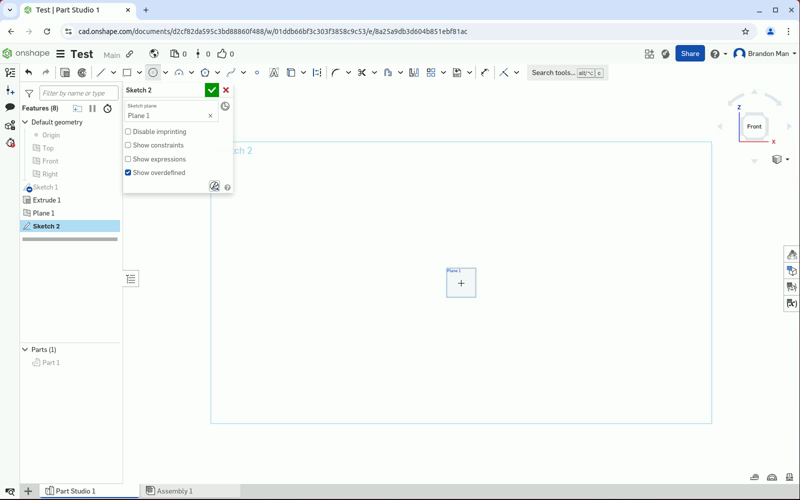
click(461, 282)
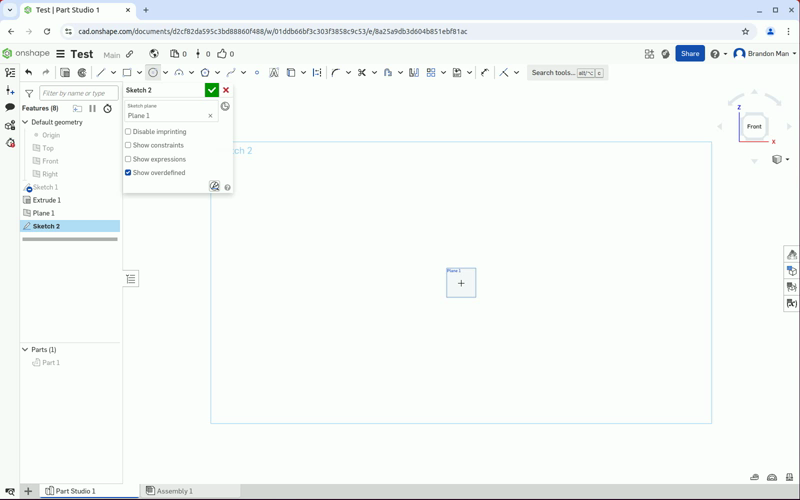
key_up(shift)
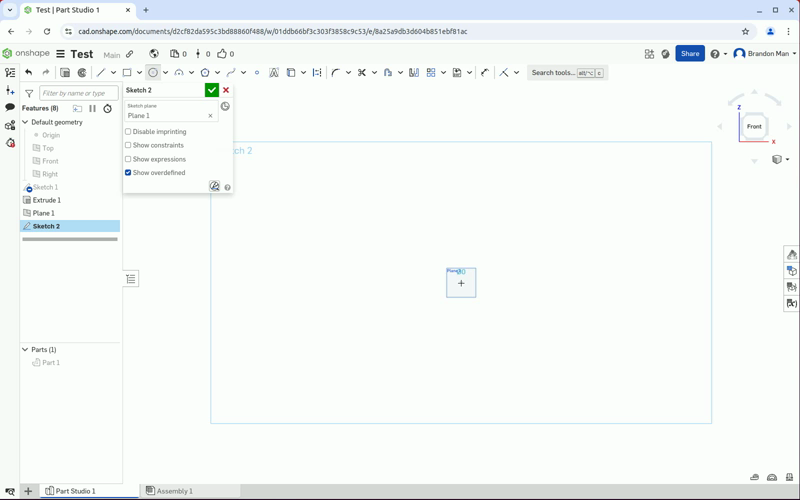
mouse_move(482, 282)
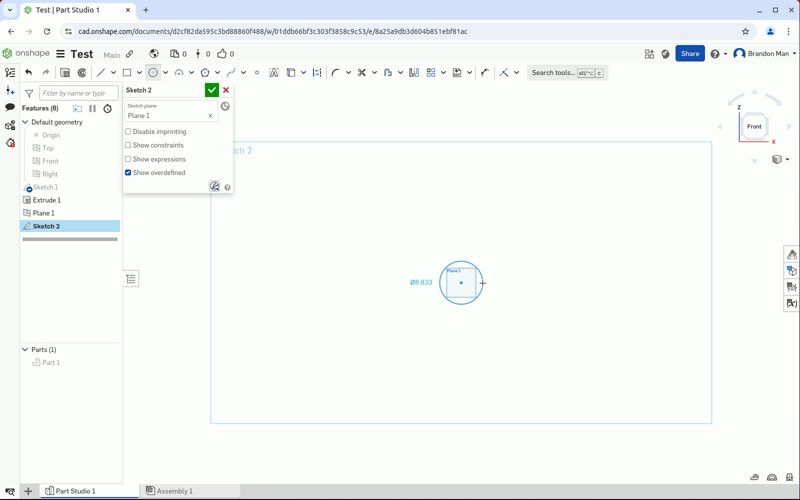
click(482, 282)
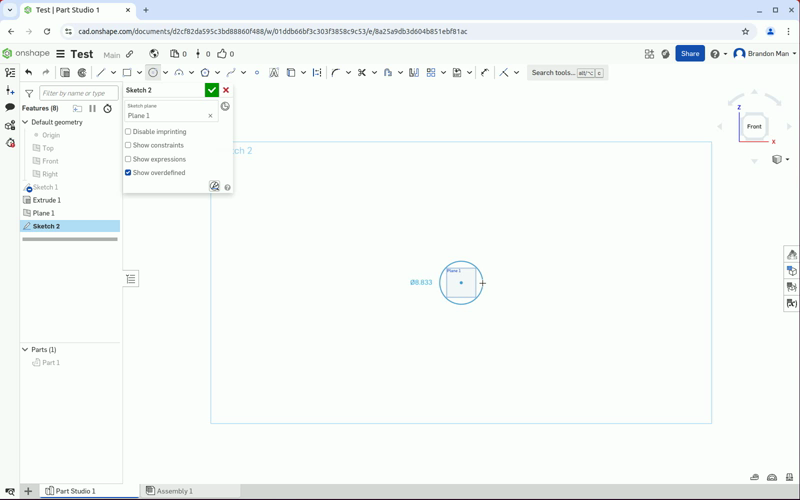
key(esc)
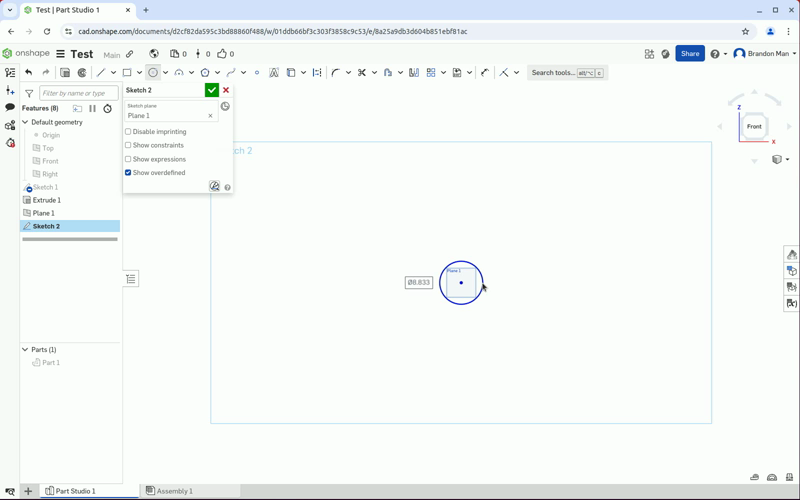
mouse_move(447, 277)
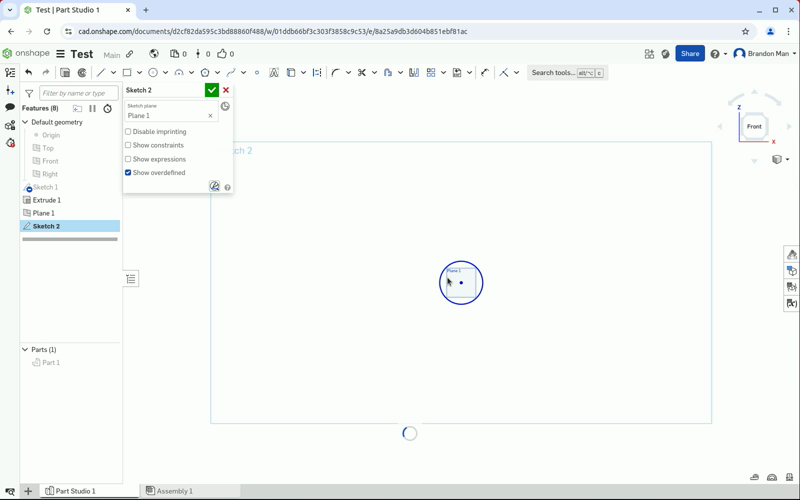
scroll(6)
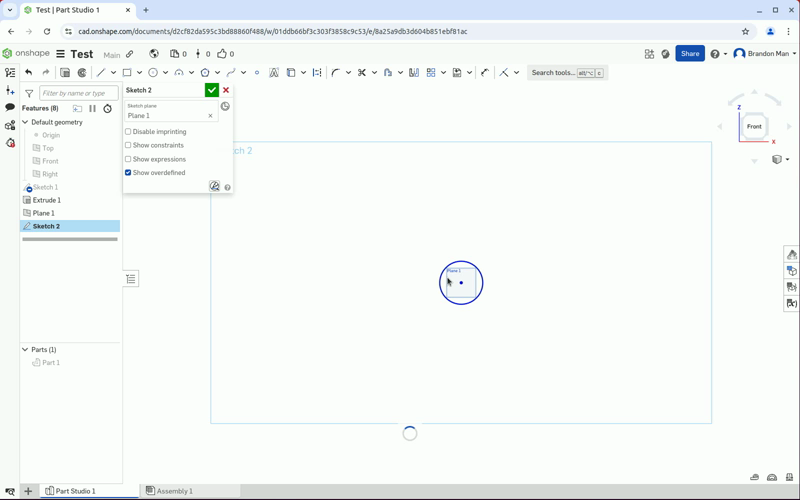
scroll(6)
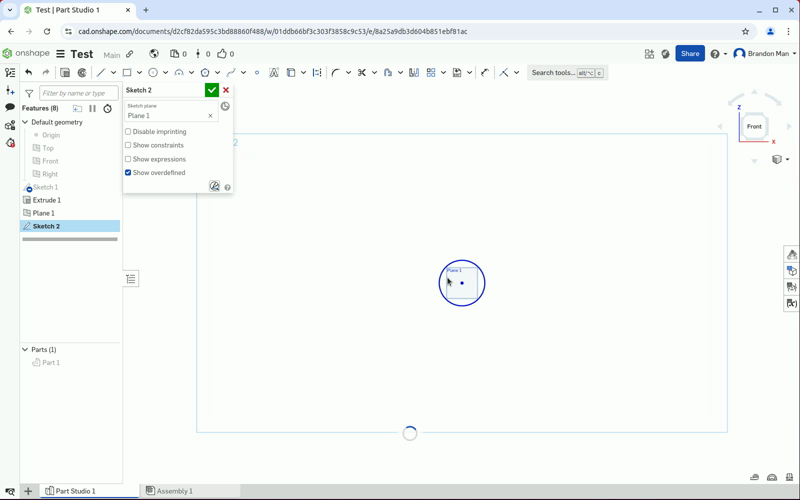
scroll(6)
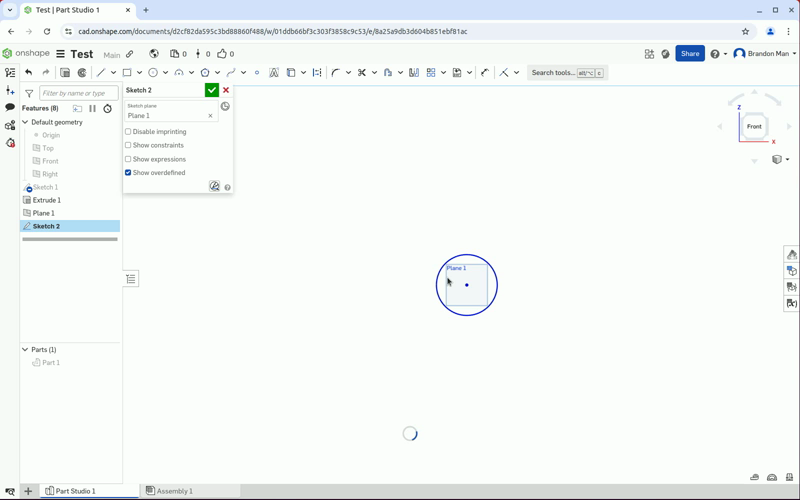
scroll(6)
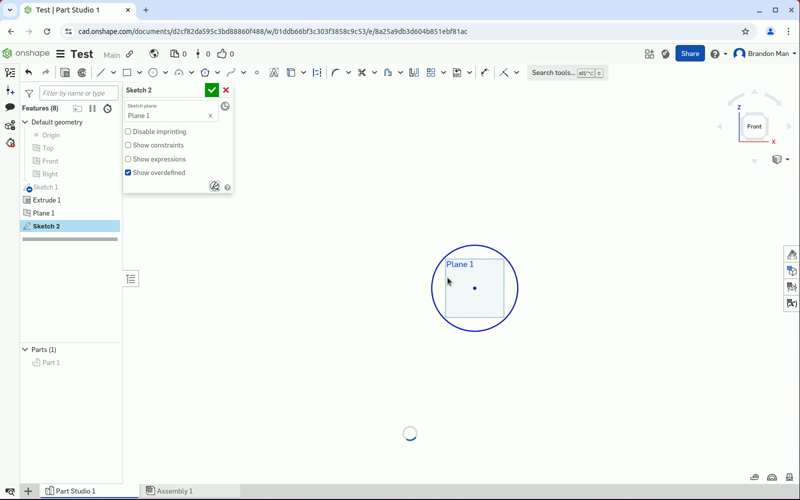
scroll(6)
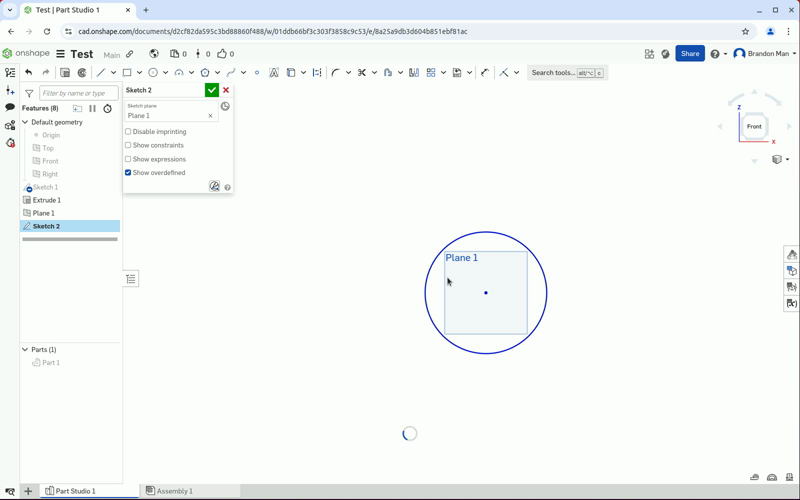
scroll(6)
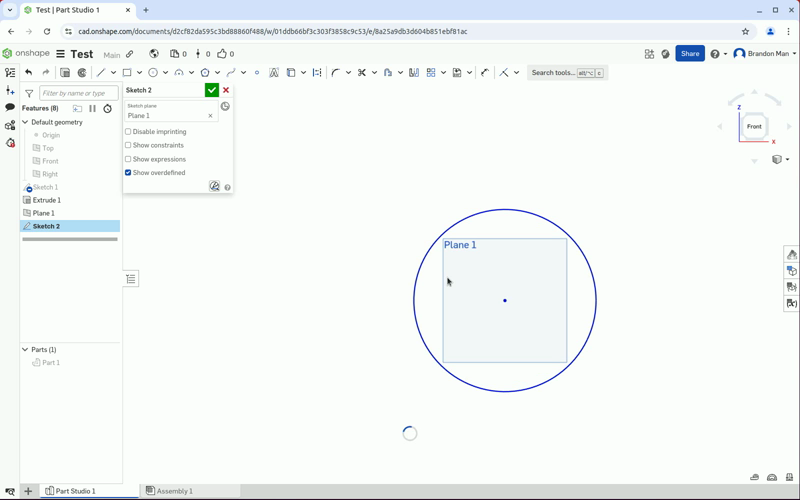
scroll(6)
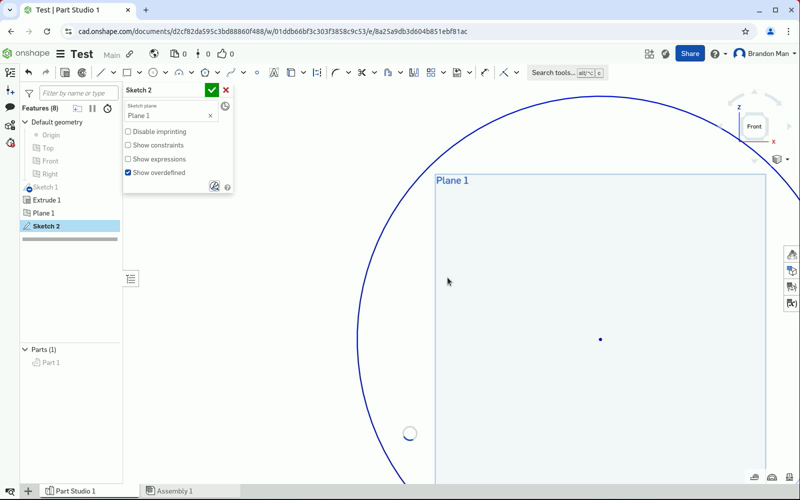
click(447, 277)
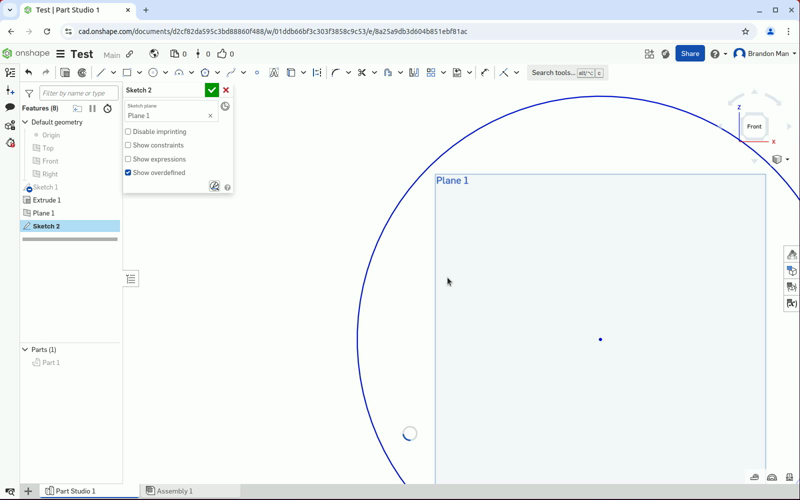
scroll(-6)
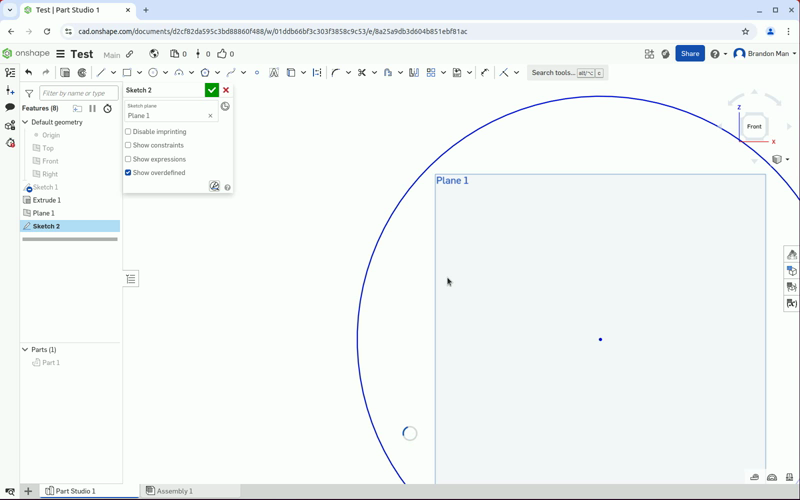
scroll(-6)
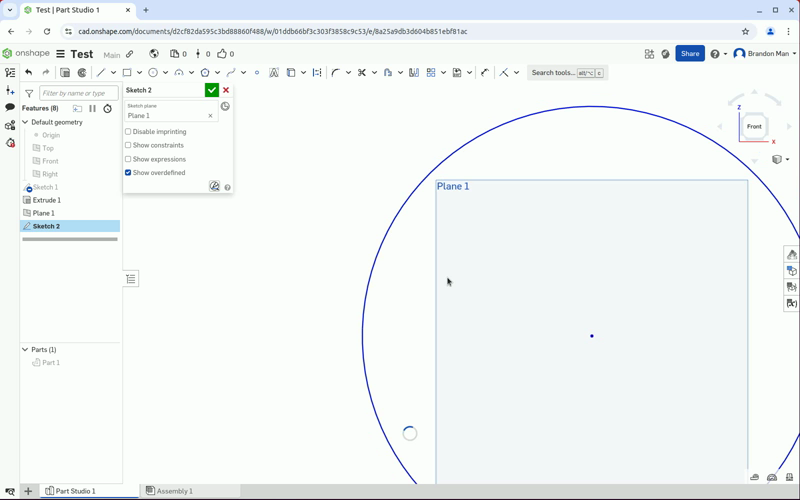
scroll(-6)
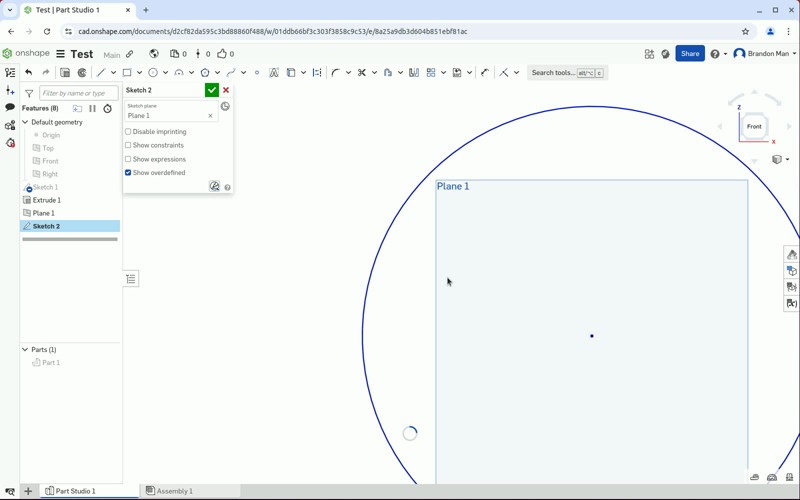
scroll(-6)
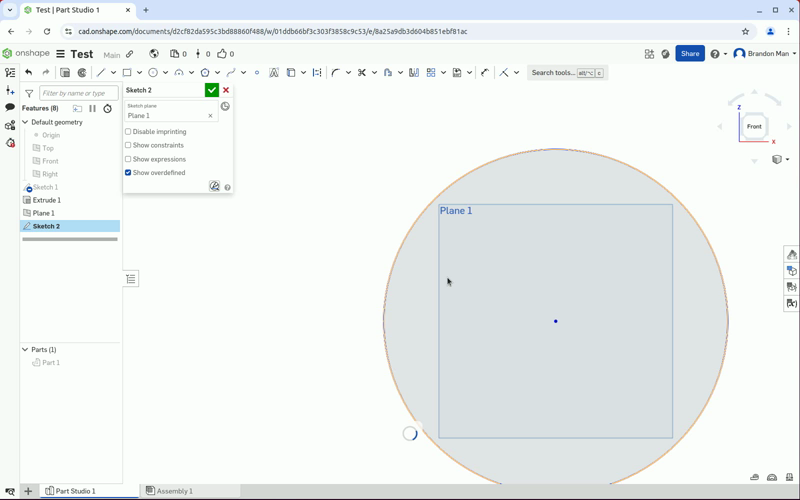
scroll(-6)
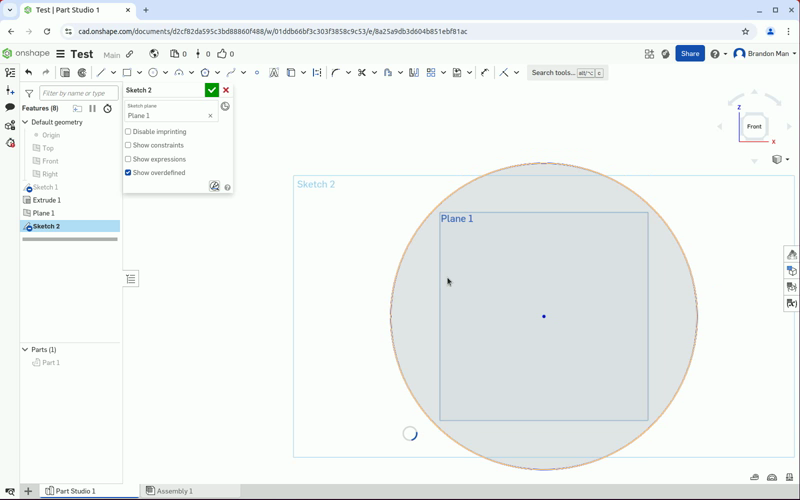
scroll(-6)
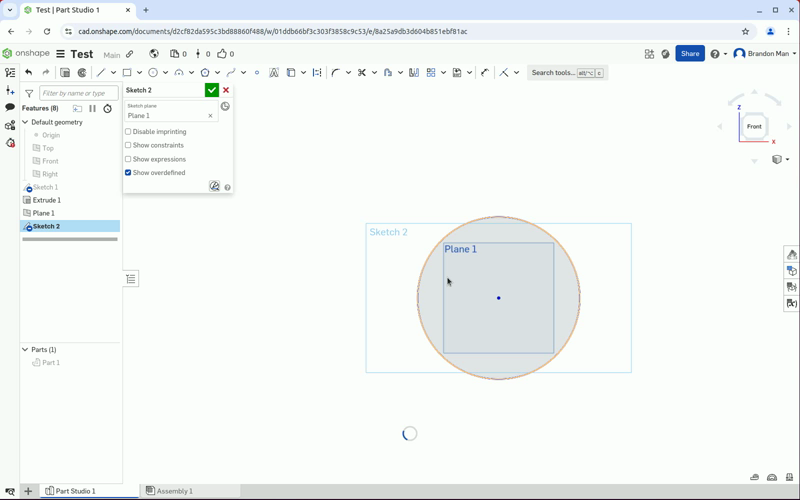
scroll(-6)
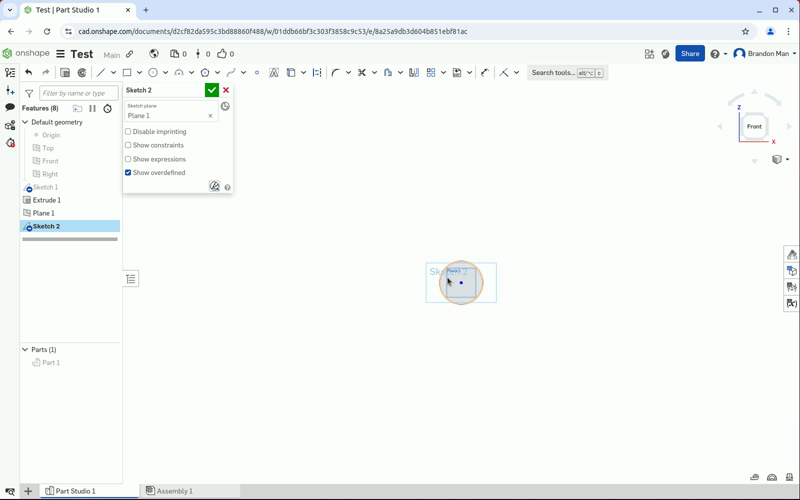
mouse_move(73, 352)
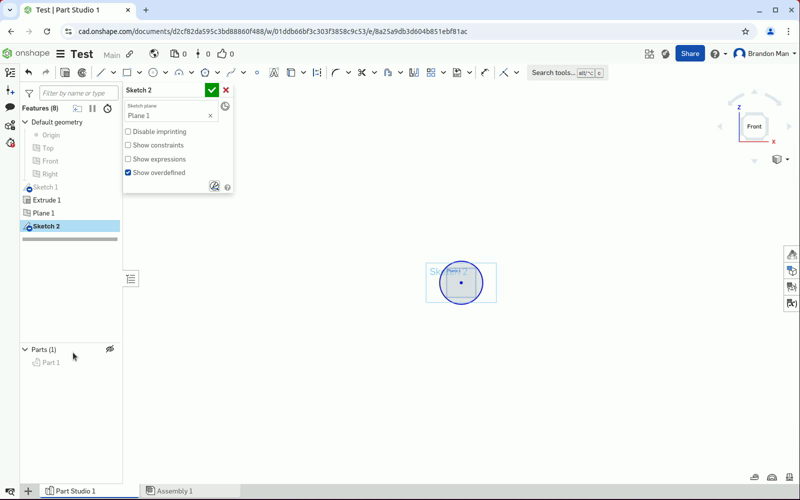
key(shift+y)
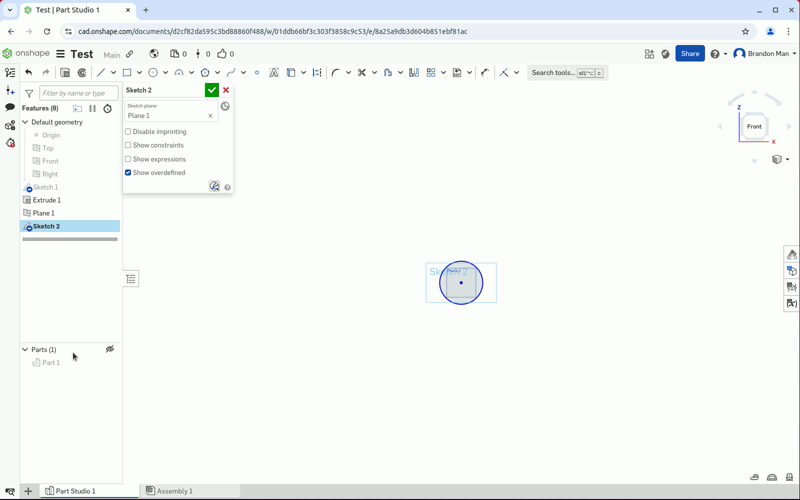
key(shift+e)
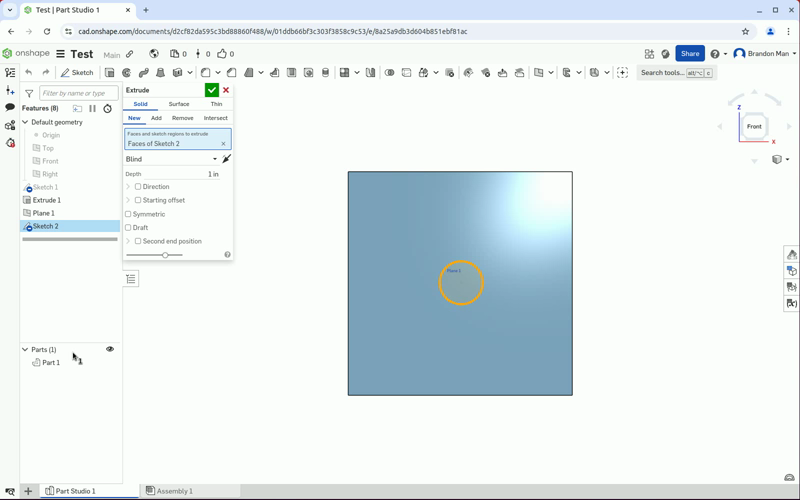
mouse_move(143, 106)
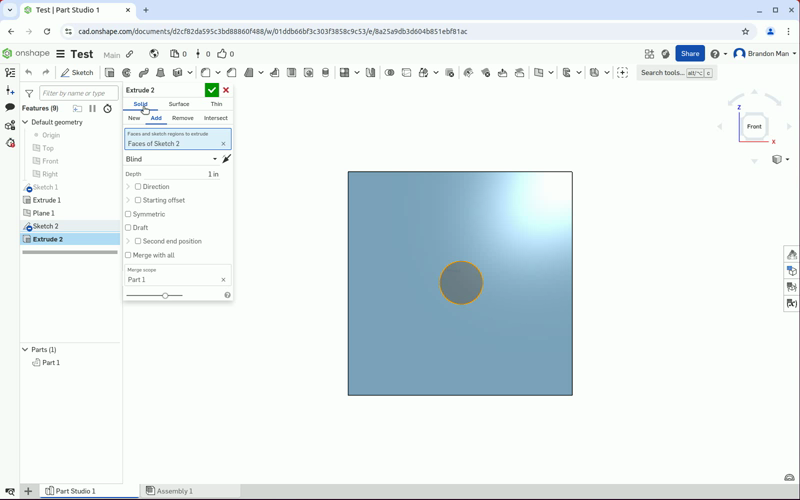
click(143, 106)
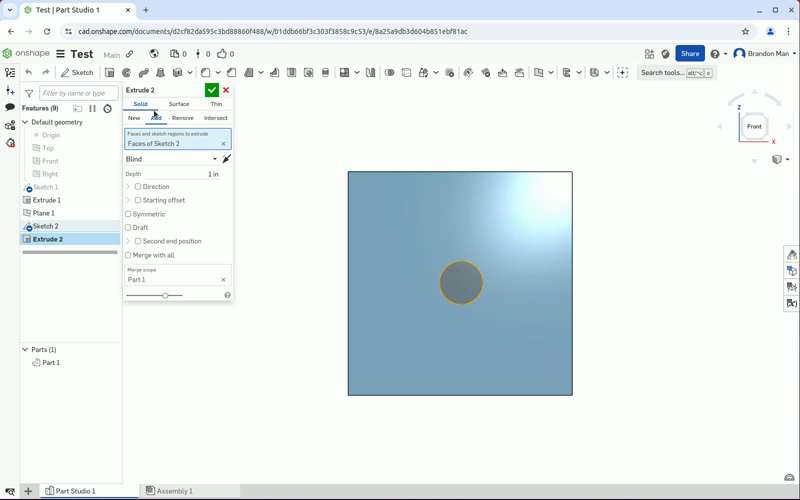
mouse_move(186, 120)
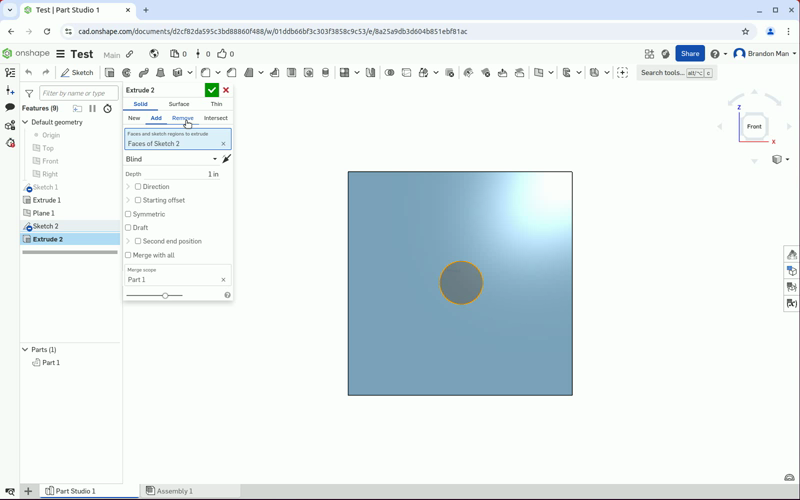
click(186, 120)
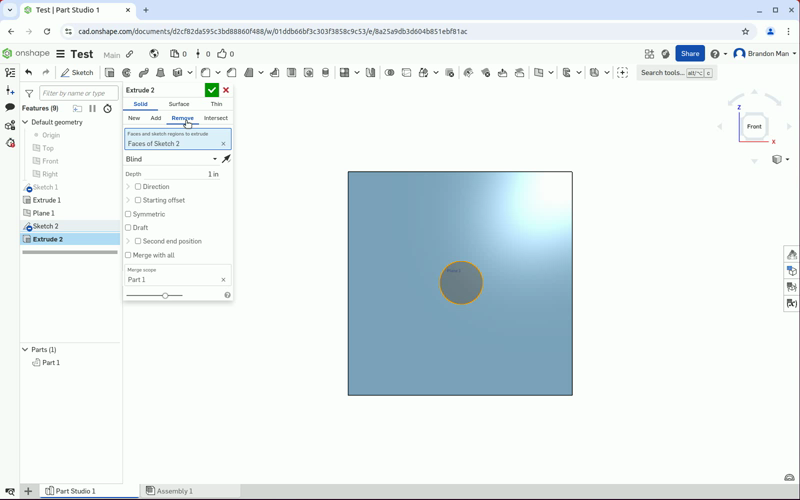
key(tab, 4)
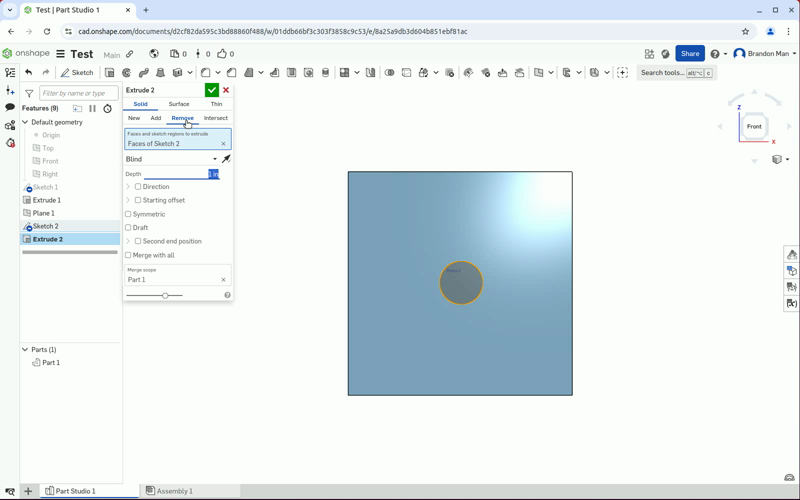
text(13.961)
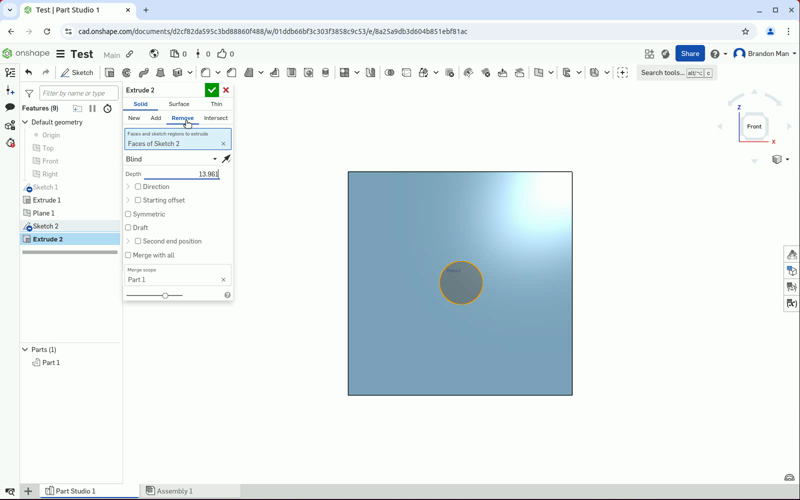
key(tab, 6)
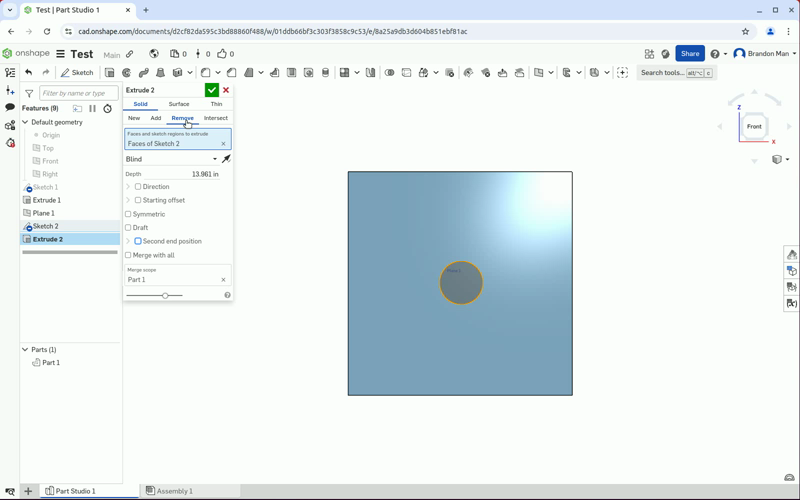
key(space)
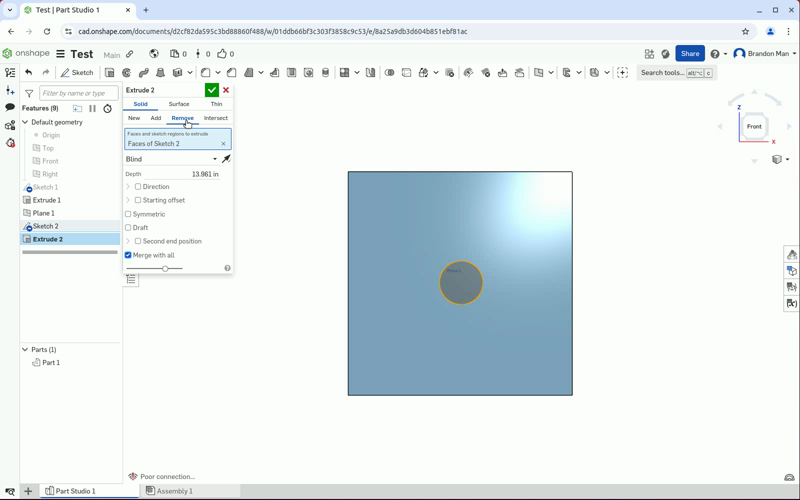
key(enter)
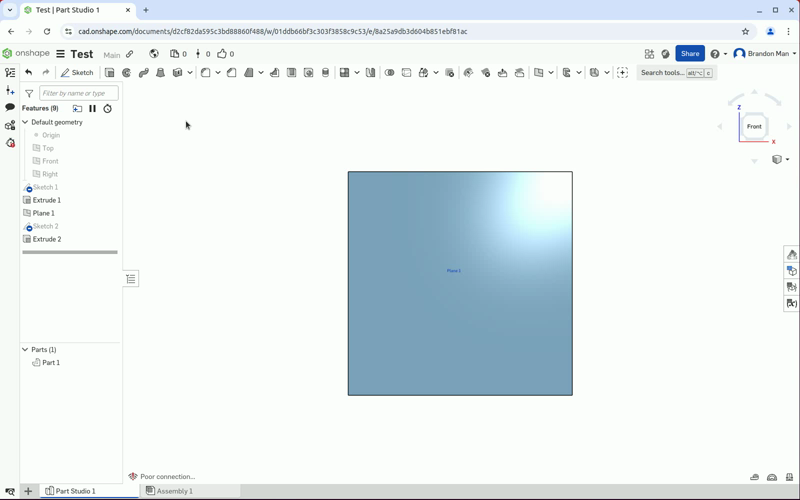
key(shift+h)
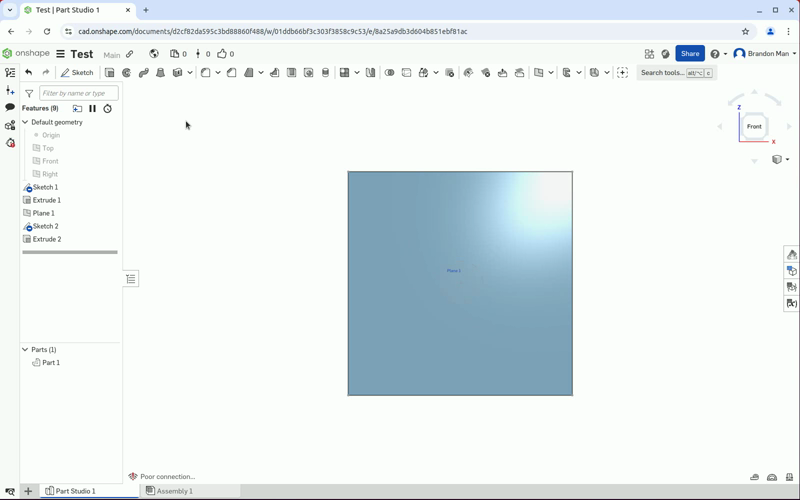
key(shift+h)
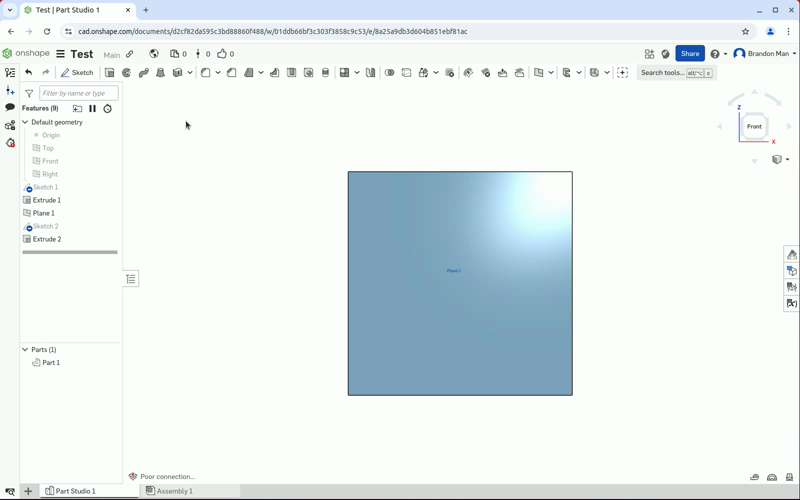
mouse_move(73, 189)
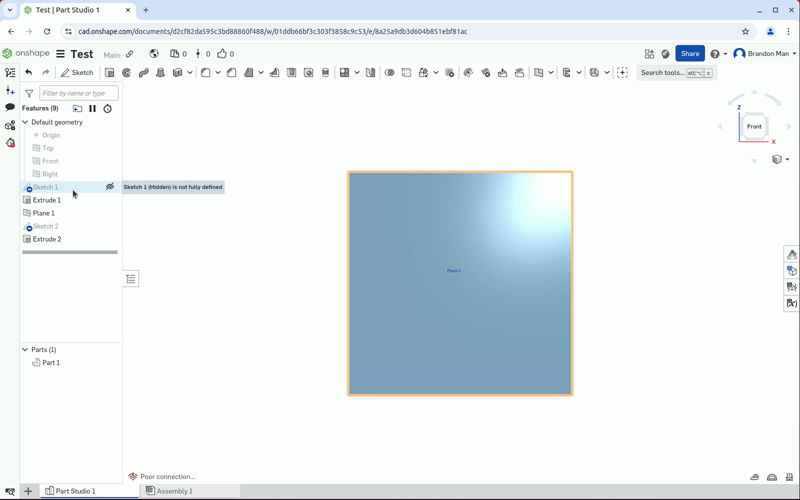
click(73, 189)
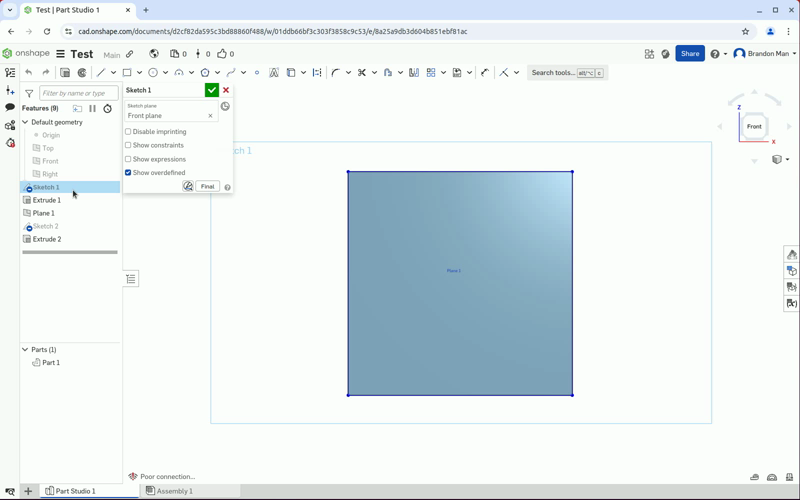
mouse_move(229, 92)
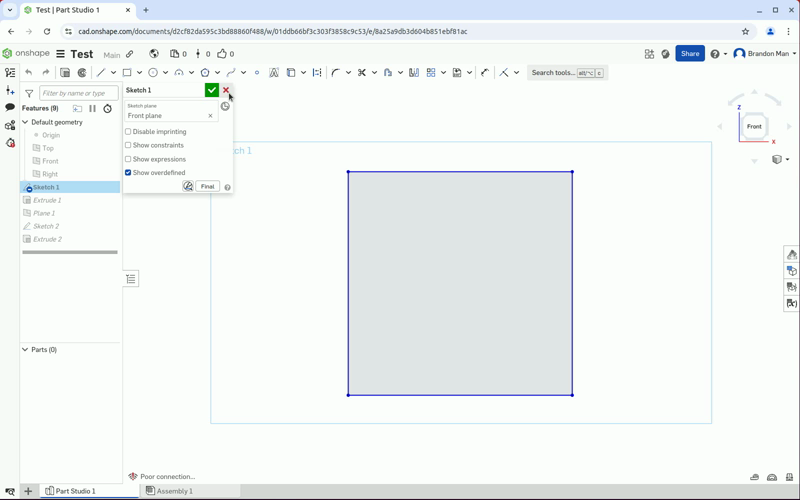
click(229, 92)
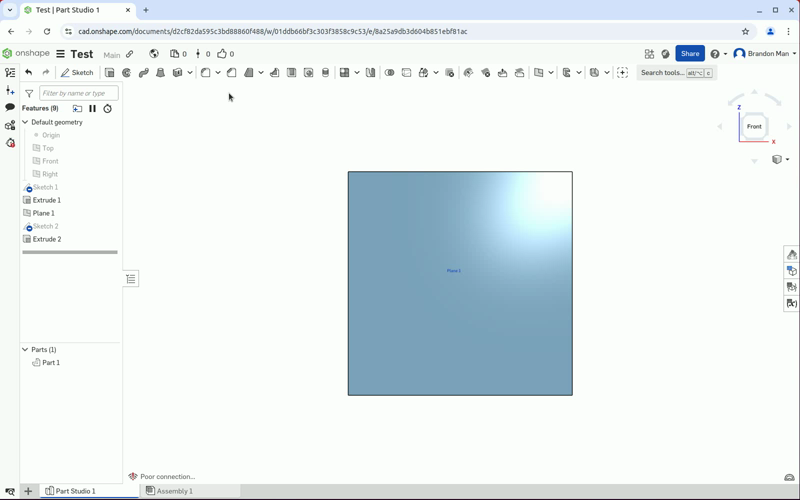
mouse_move(73, 352)
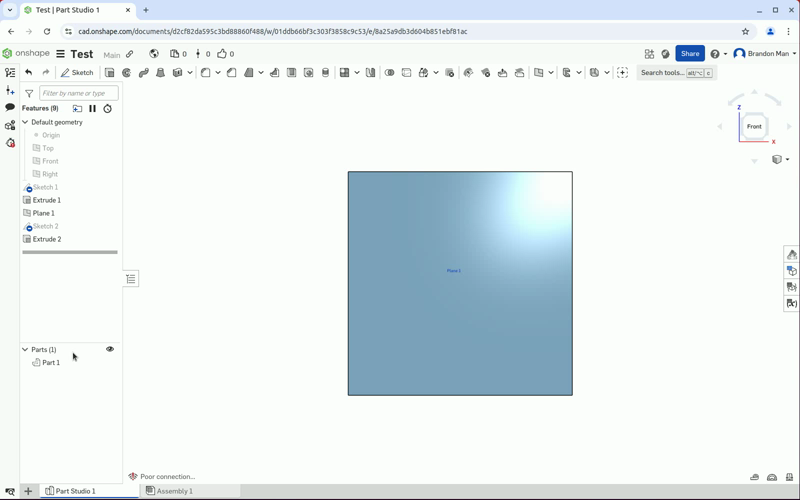
key(y)
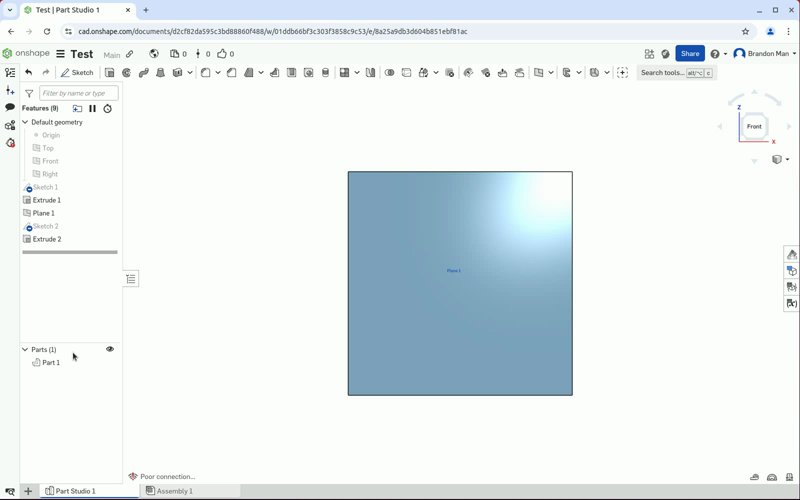
key(shift+p)
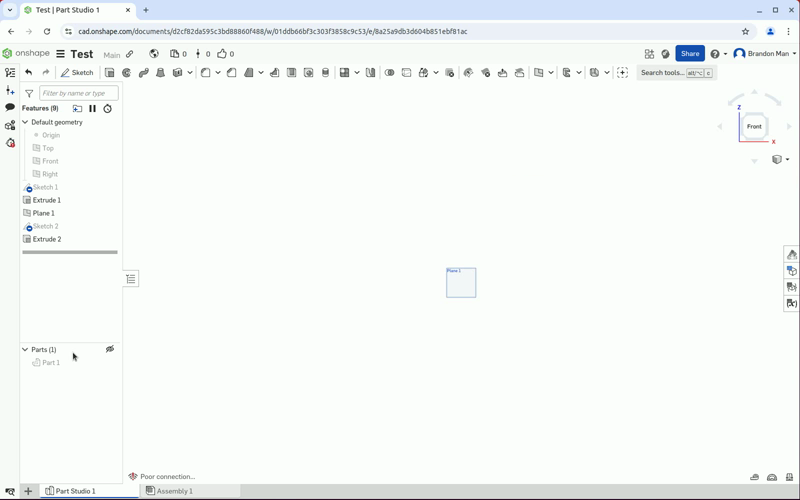
key(space)
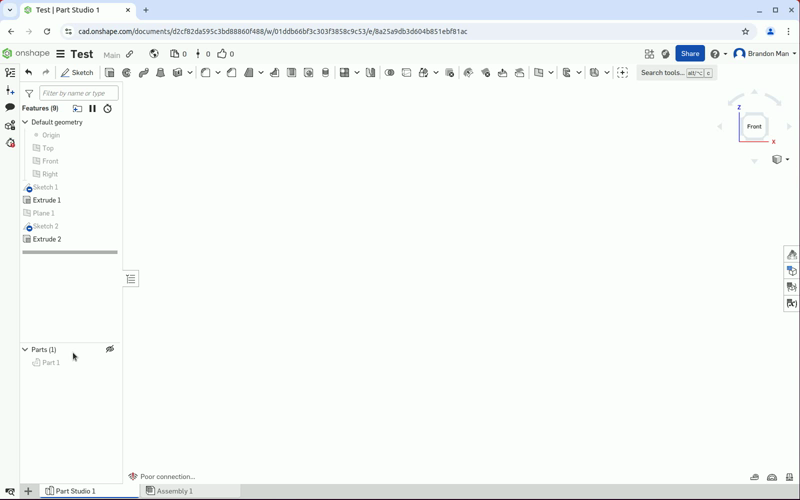
key_down(shift)
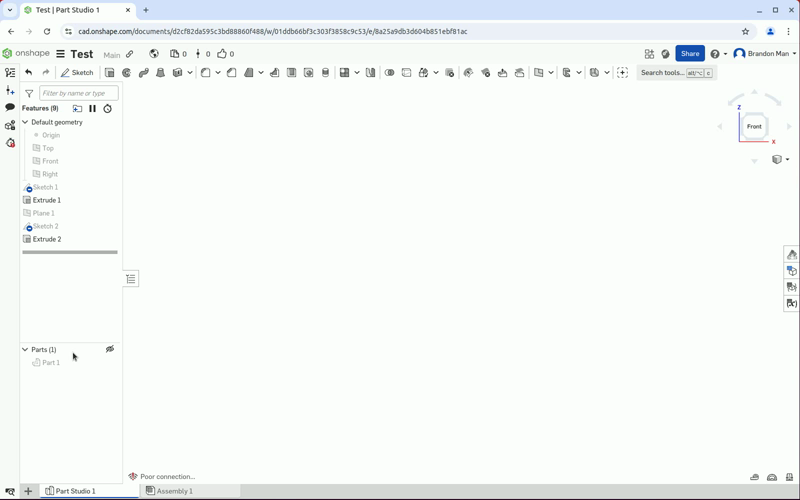
key(down)
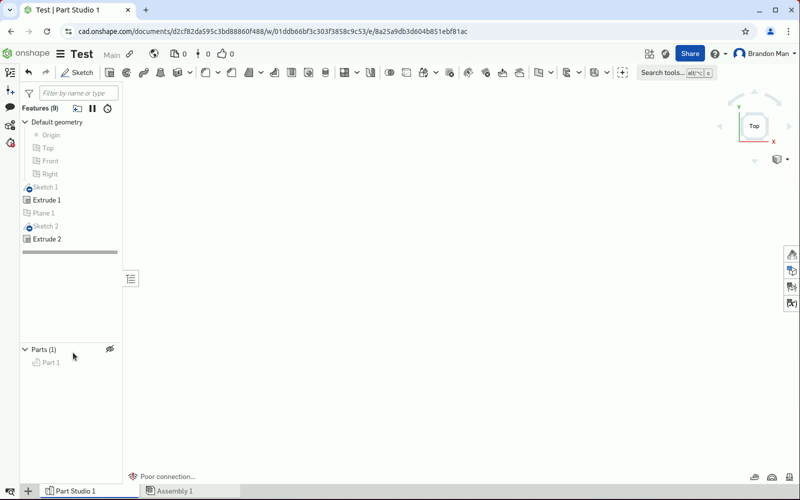
key_up(shift)
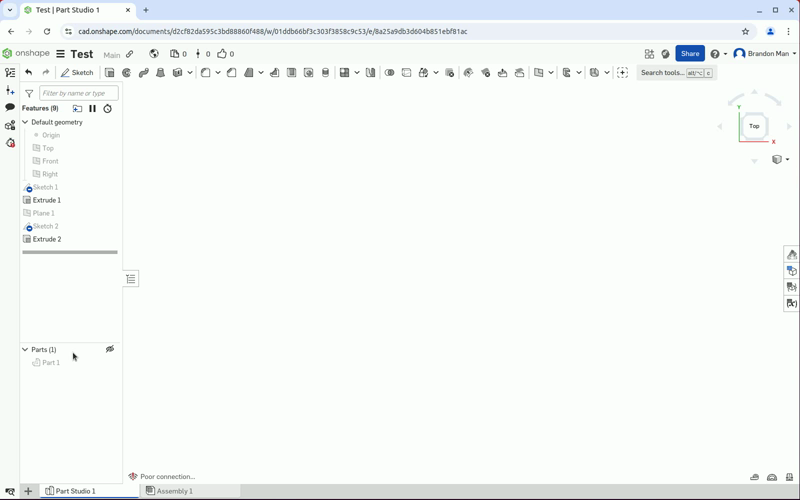
mouse_move(73, 352)
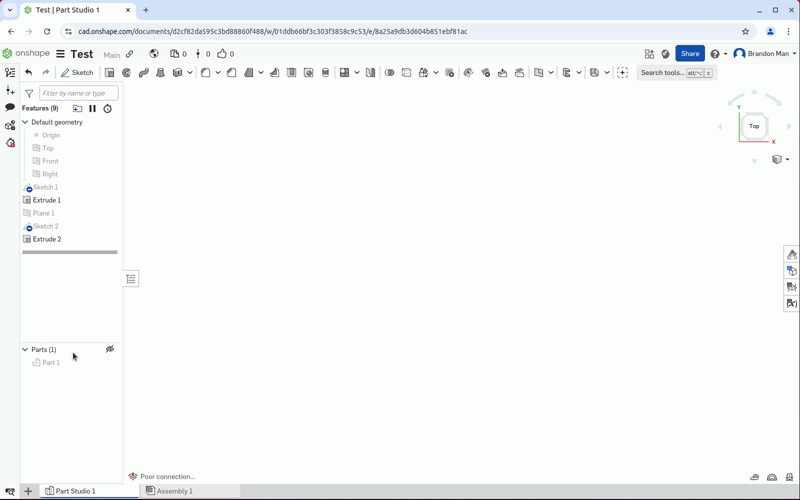
key(shift+y)
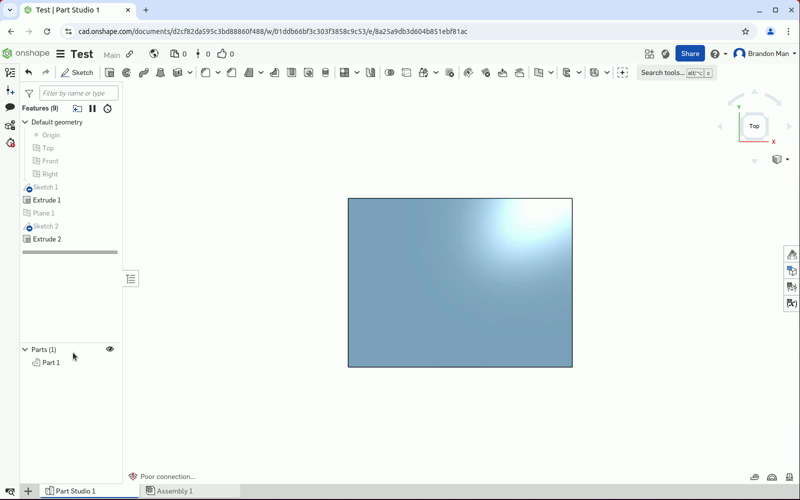
mouse_move(541, 75)
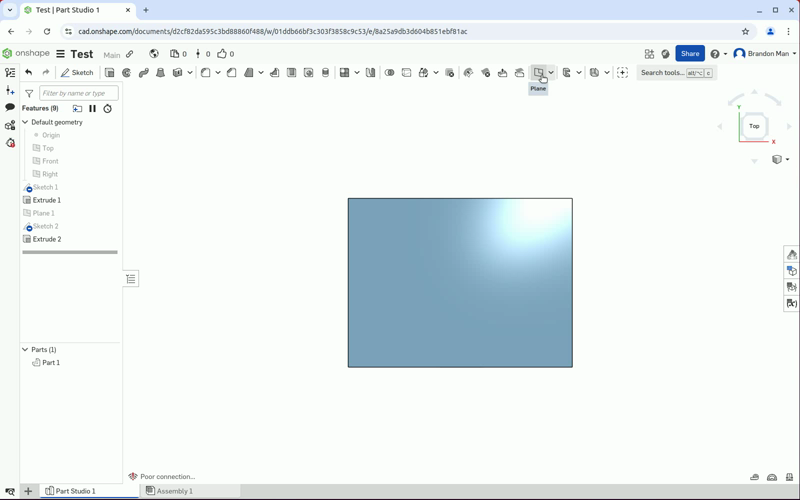
click(541, 75)
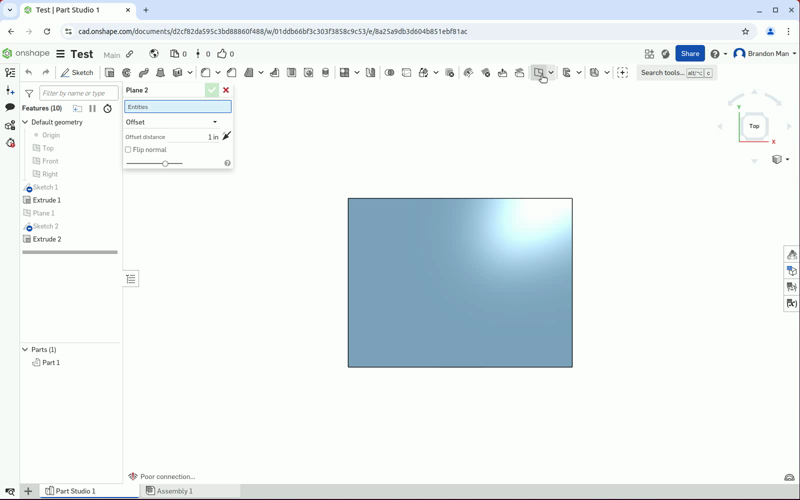
mouse_move(73, 150)
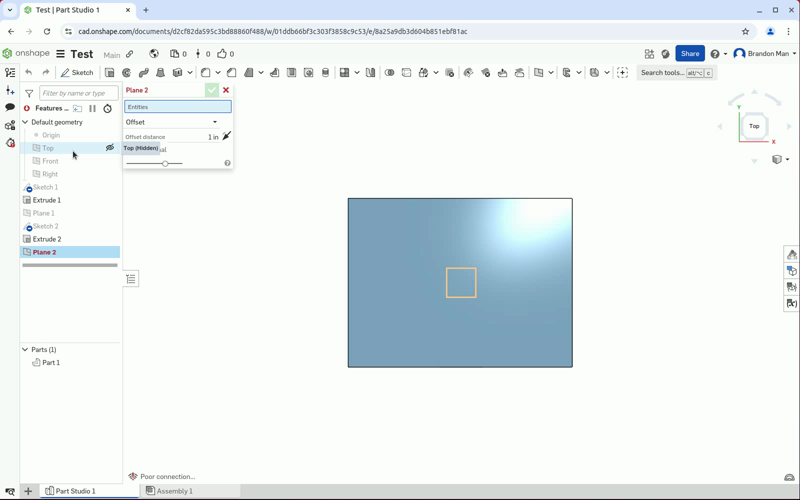
click(73, 150)
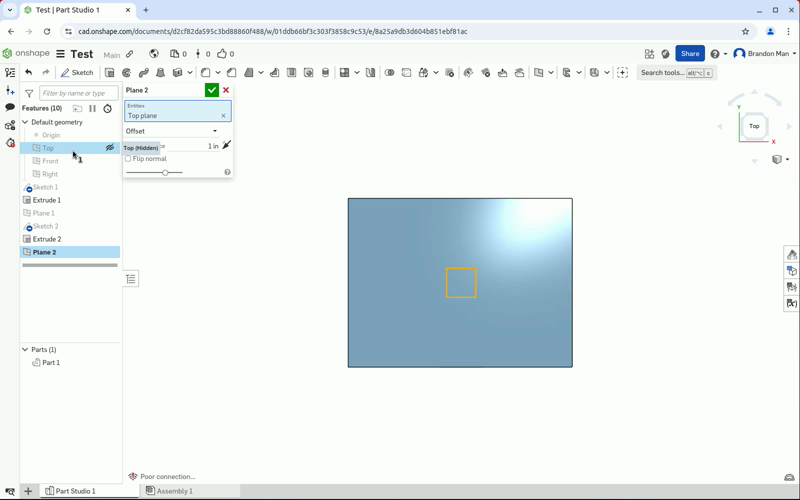
key(tab, 2)
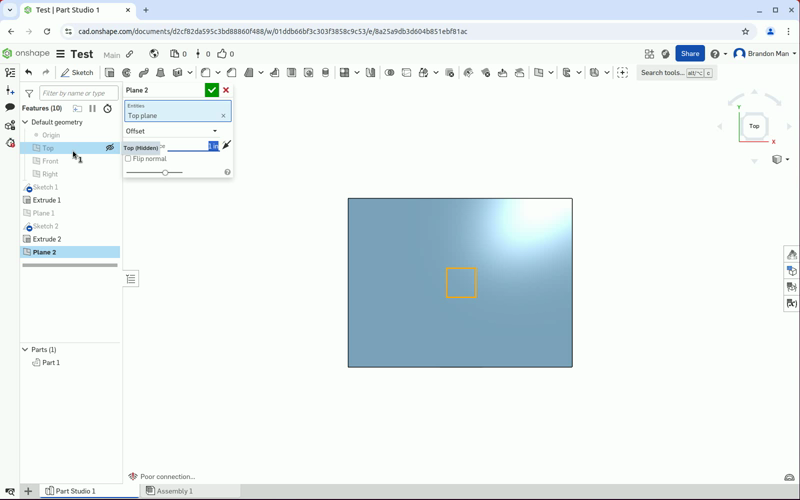
text(23.108)
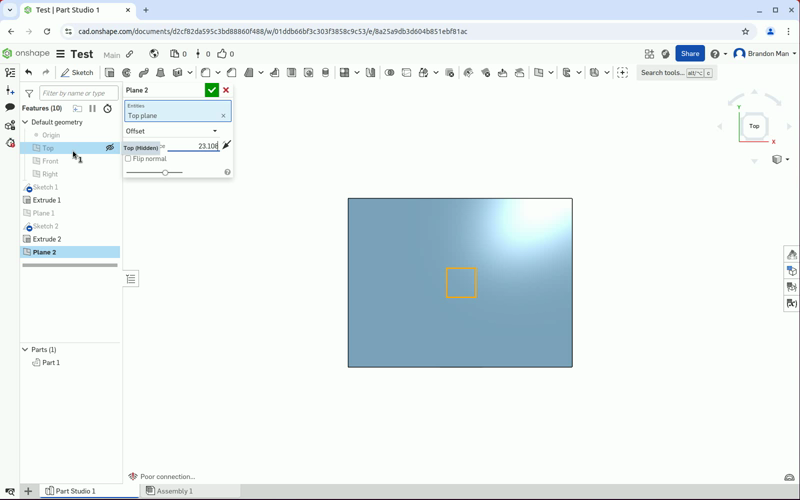
key(enter, 2)
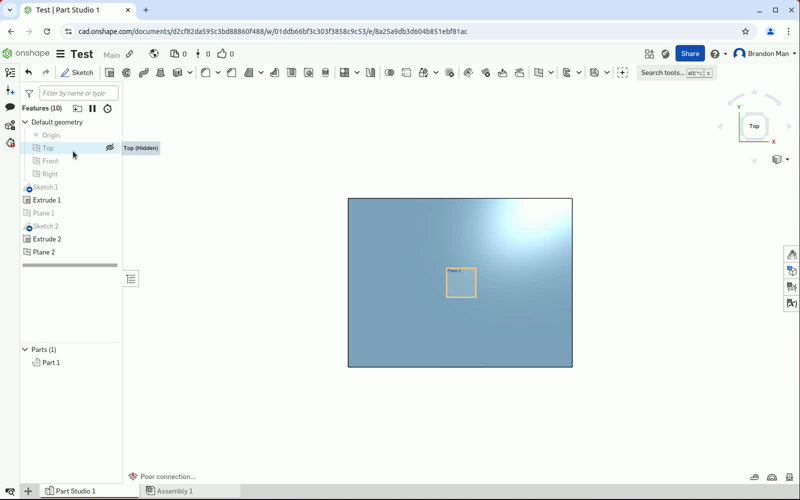
key(shift+s)
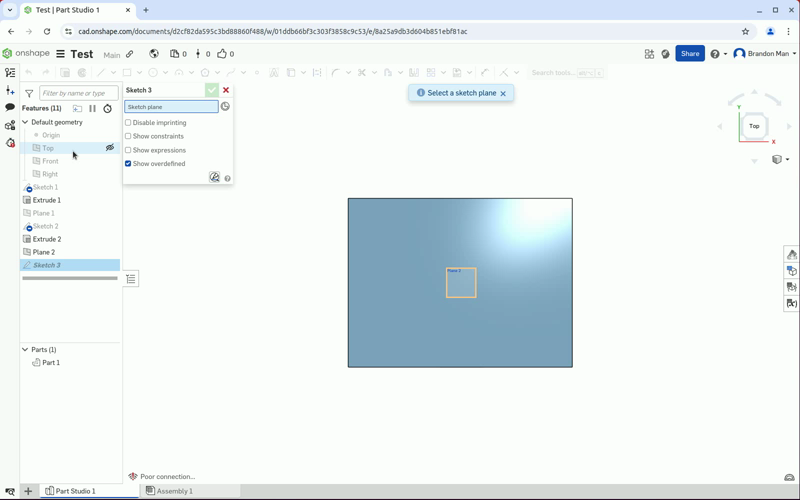
mouse_move(73, 254)
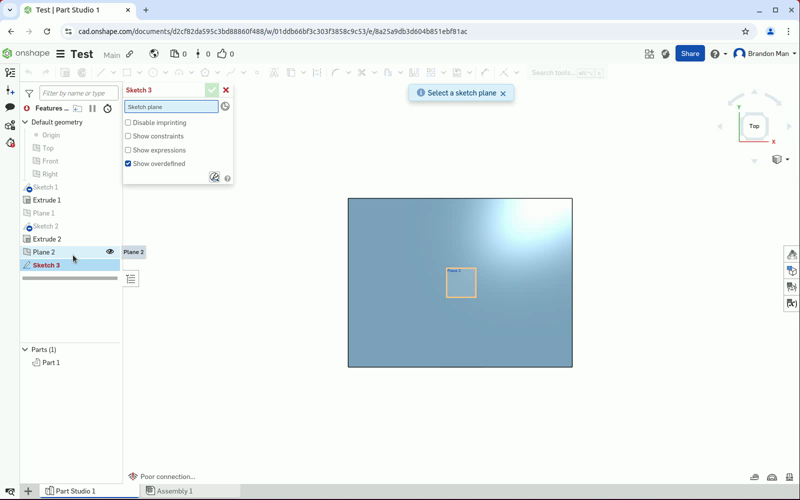
click(73, 254)
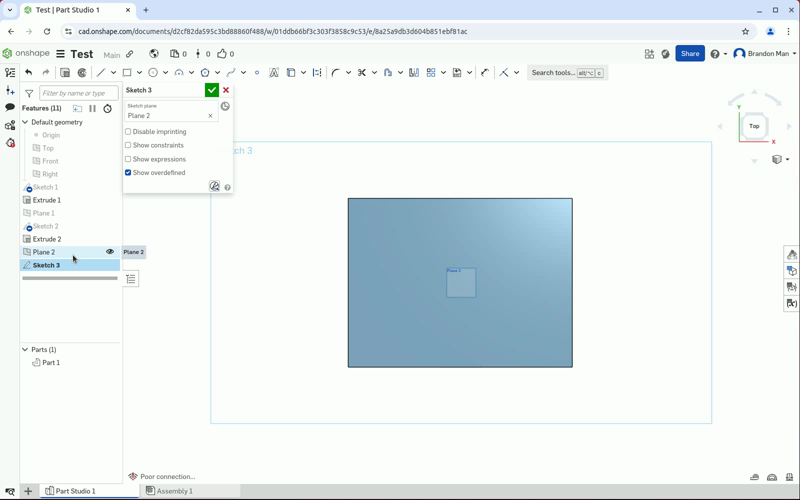
mouse_move(73, 352)
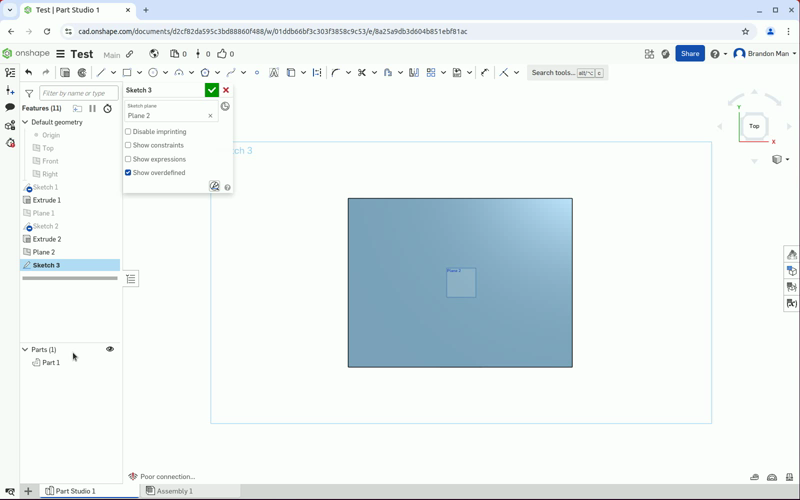
key(y)
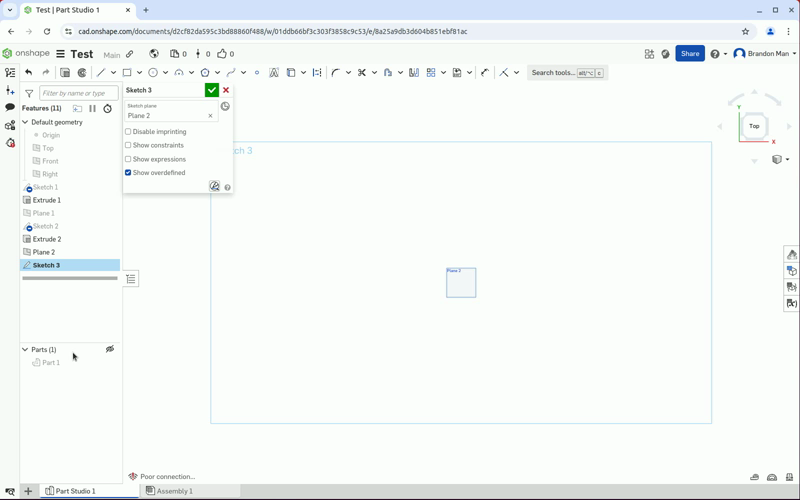
key(c)
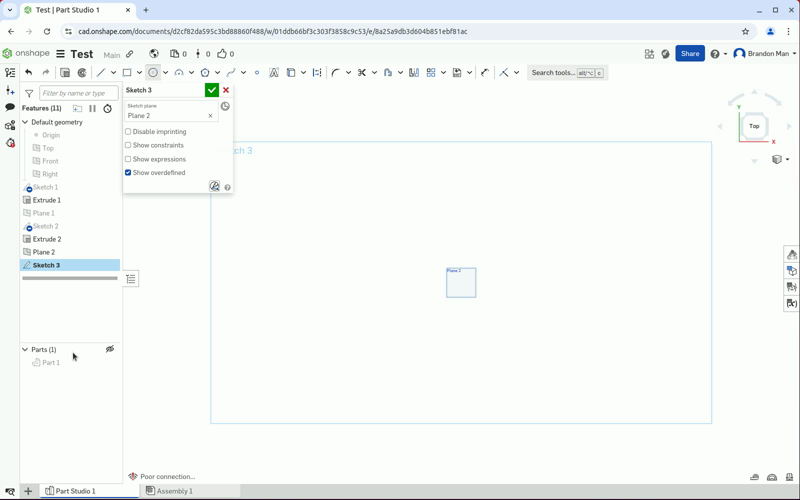
key_down(shift)
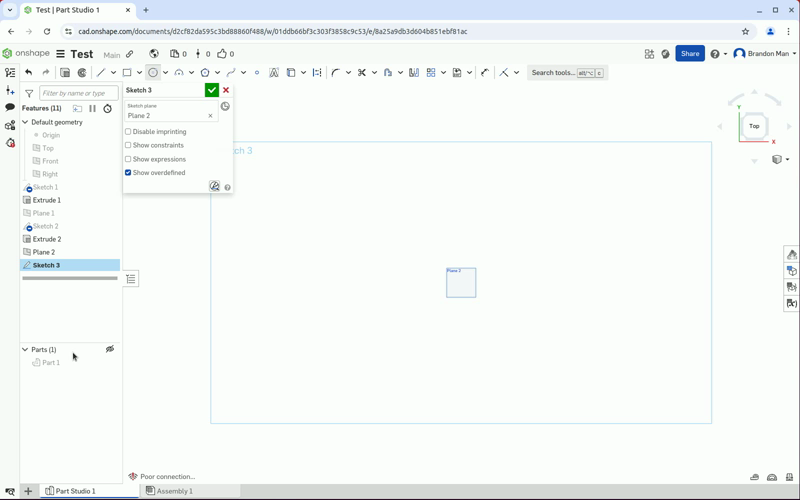
mouse_move(461, 325)
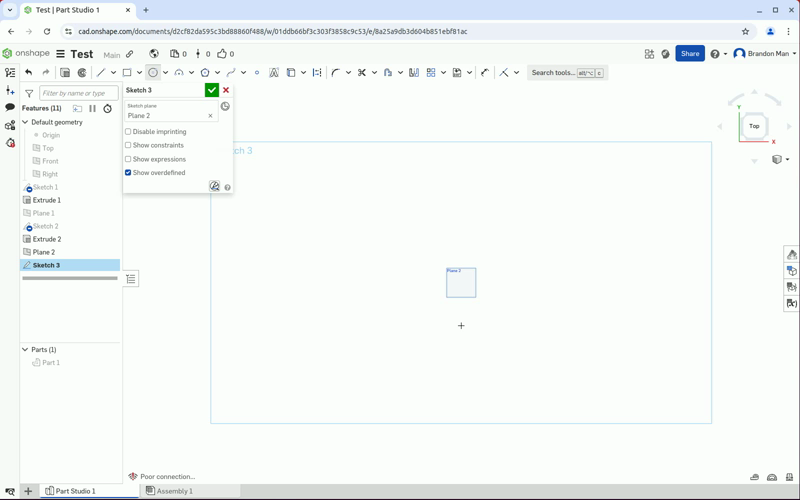
click(461, 325)
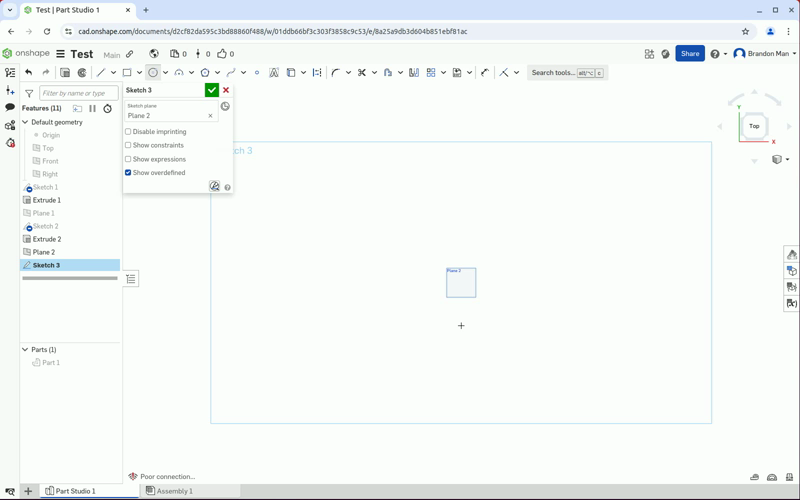
key_up(shift)
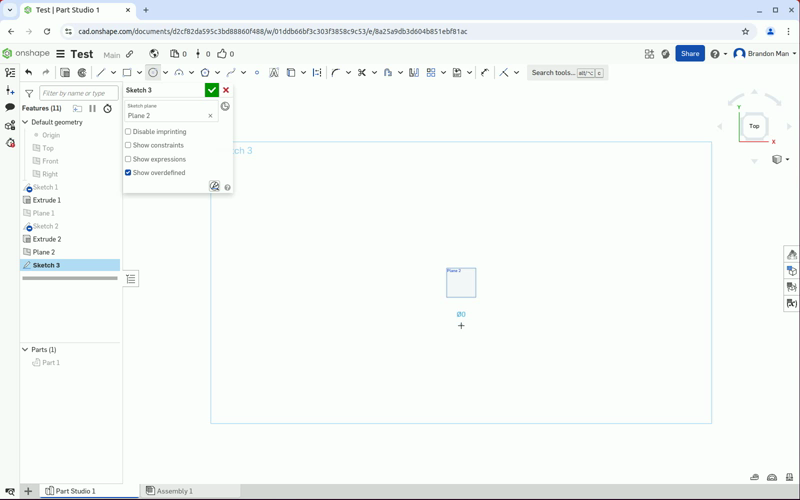
mouse_move(468, 325)
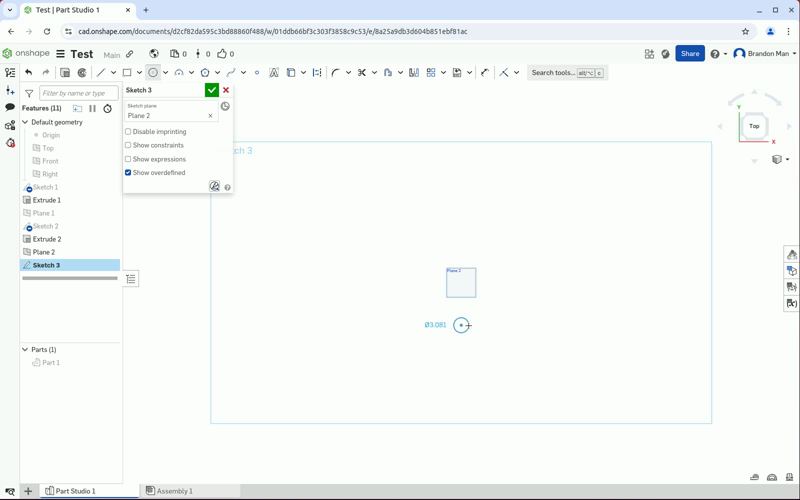
click(468, 325)
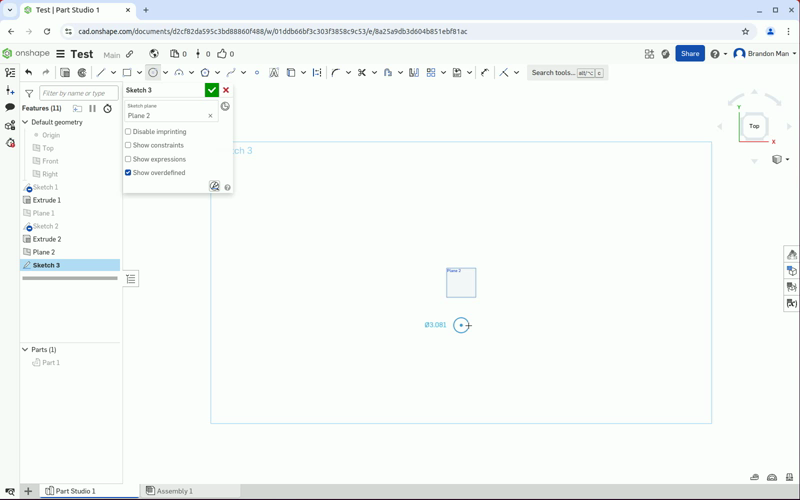
key(esc)
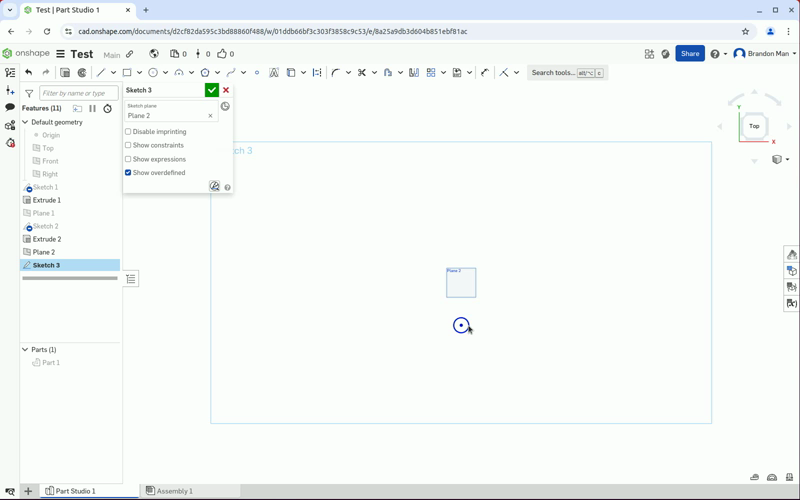
mouse_move(457, 321)
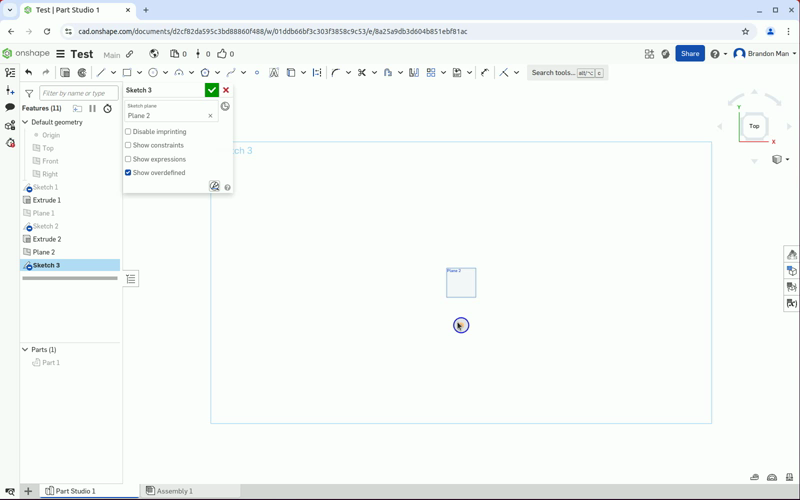
scroll(6)
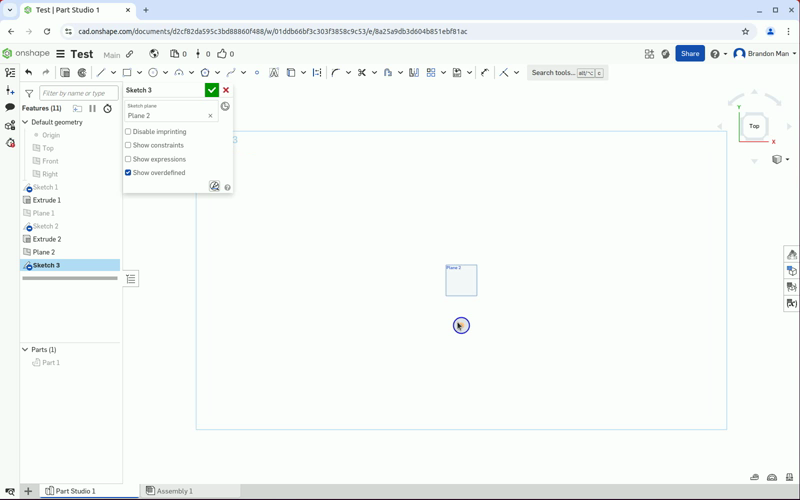
scroll(6)
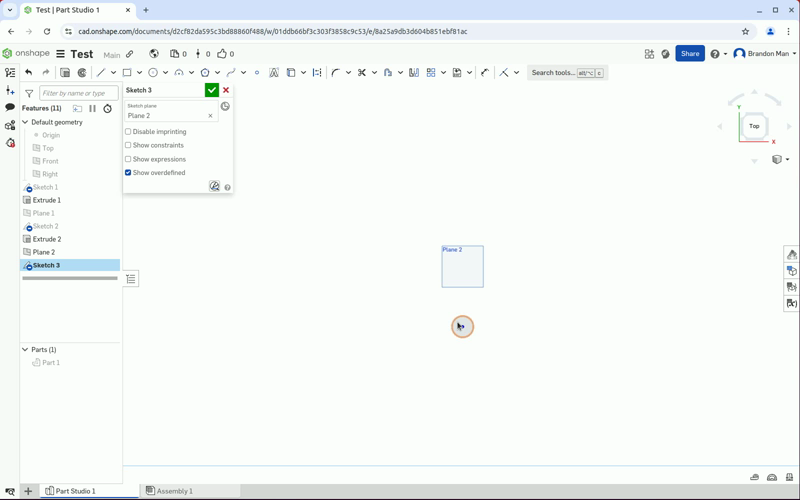
scroll(6)
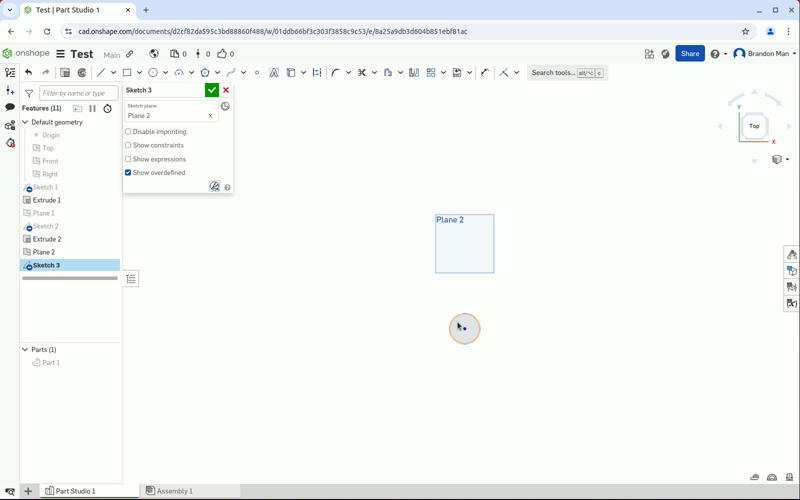
scroll(6)
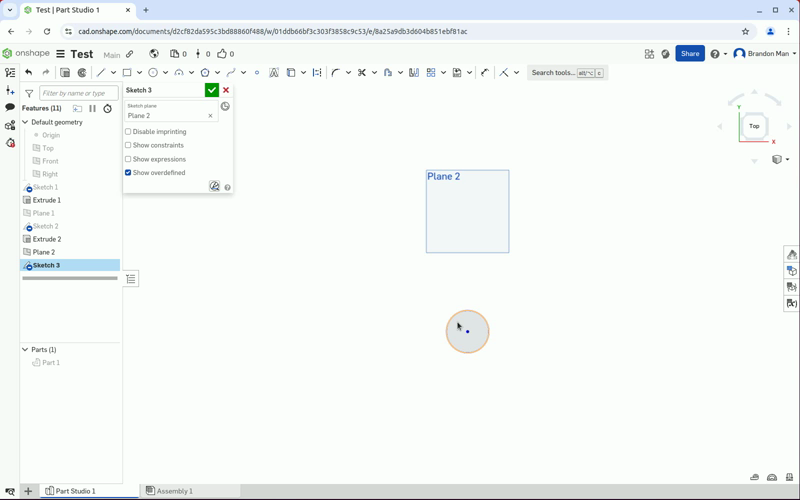
scroll(6)
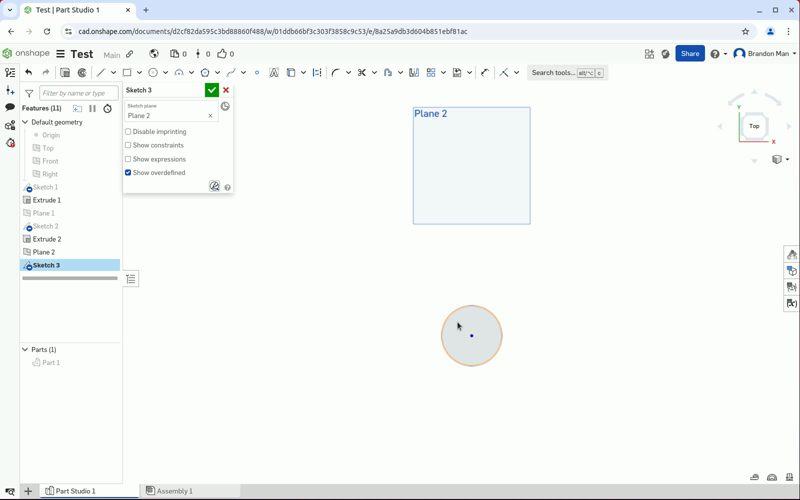
scroll(6)
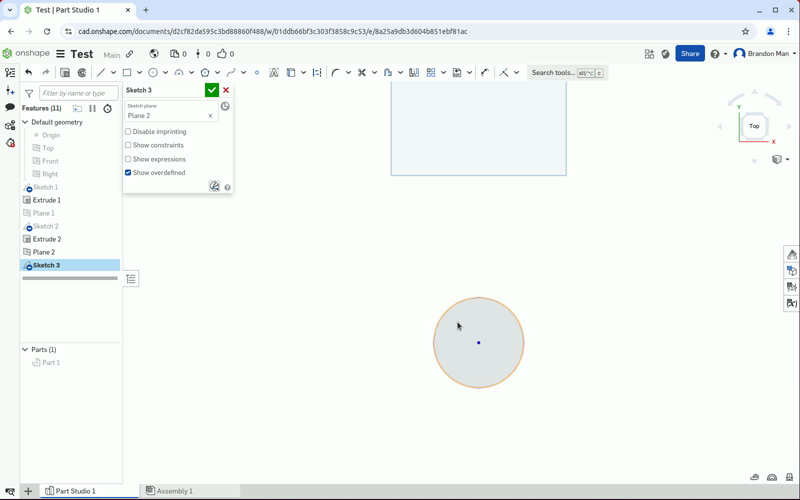
scroll(6)
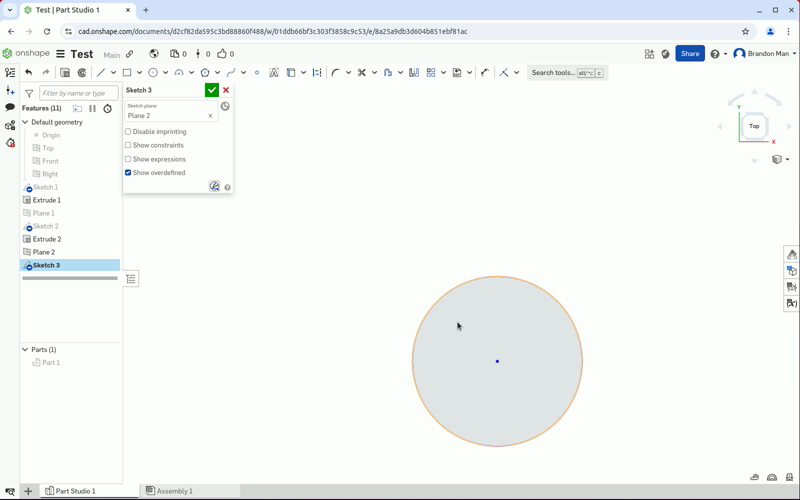
click(457, 321)
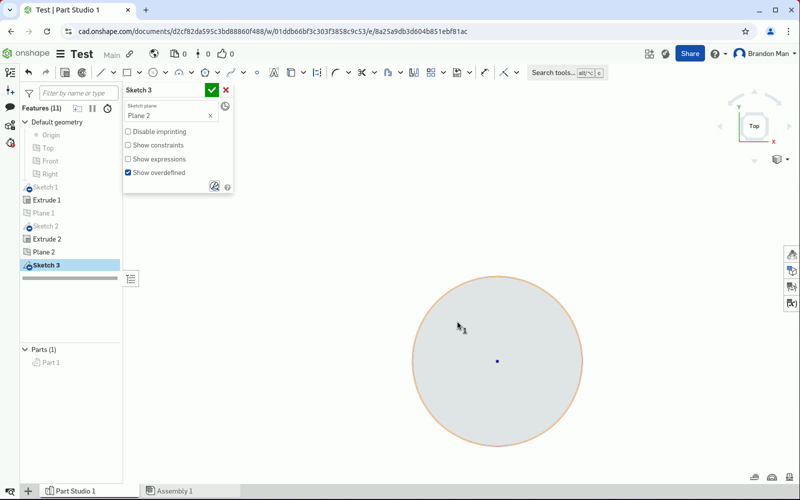
scroll(-6)
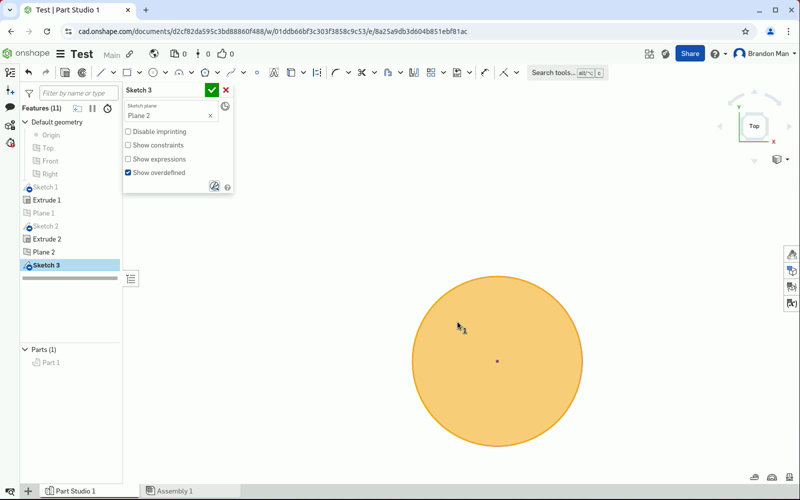
scroll(-6)
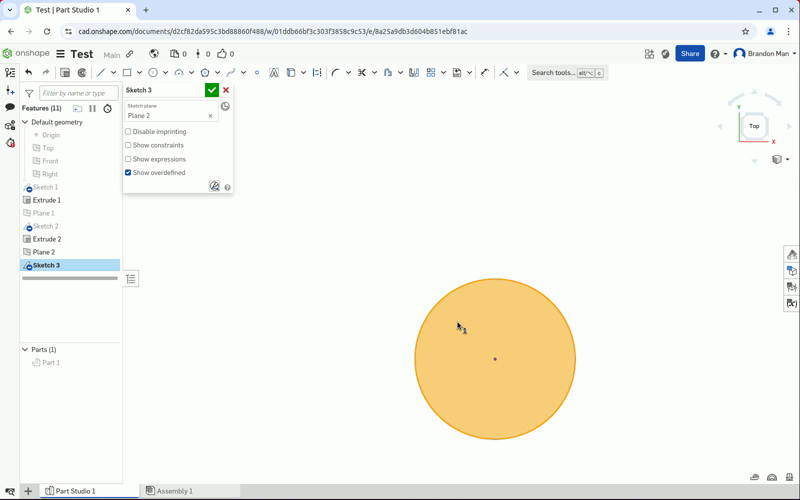
scroll(-6)
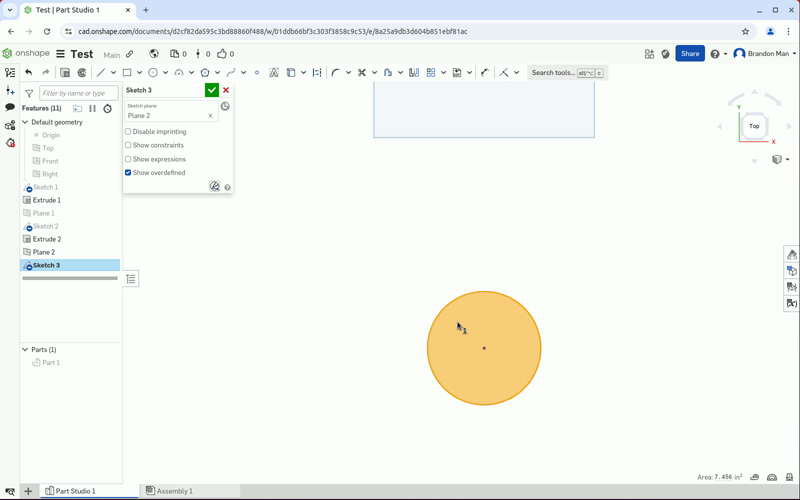
scroll(-6)
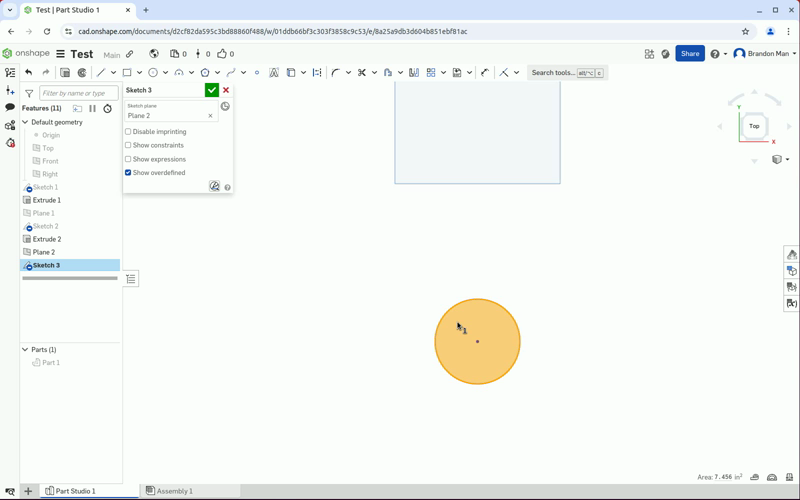
scroll(-6)
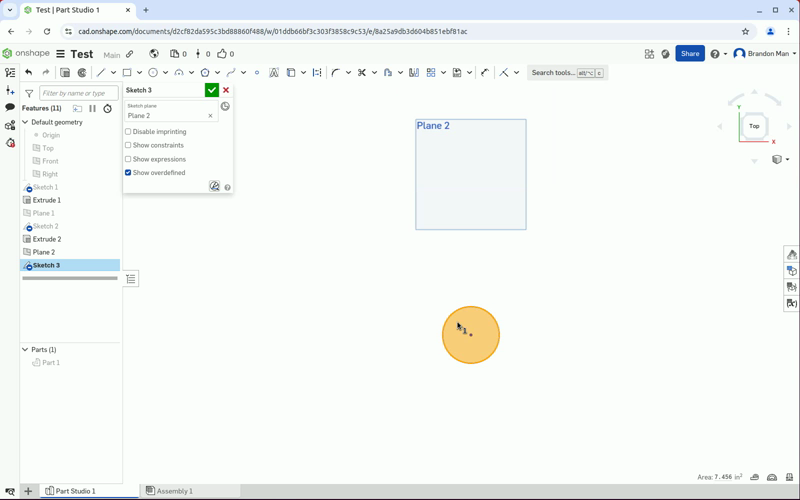
scroll(-6)
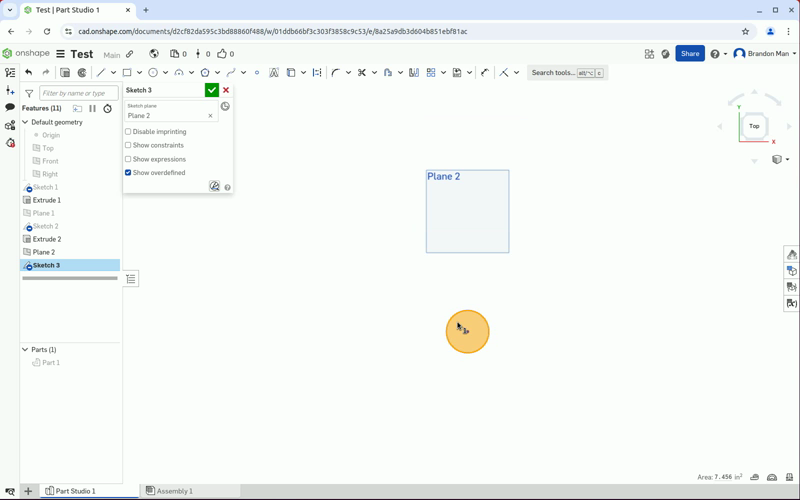
scroll(-6)
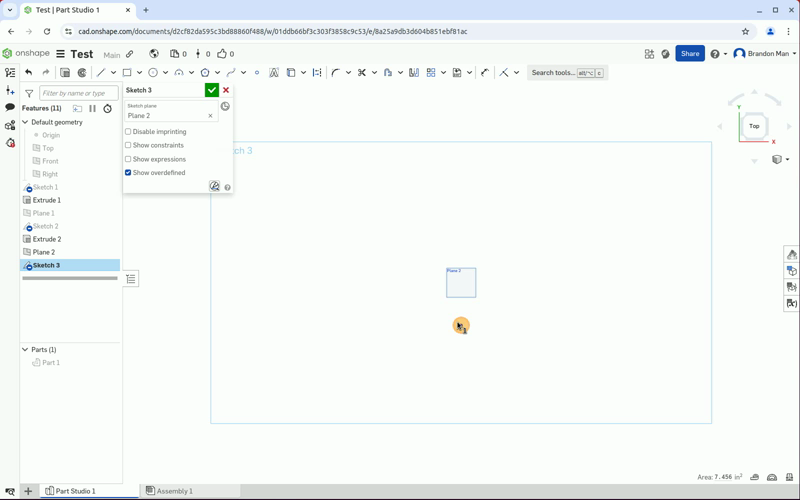
mouse_move(73, 352)
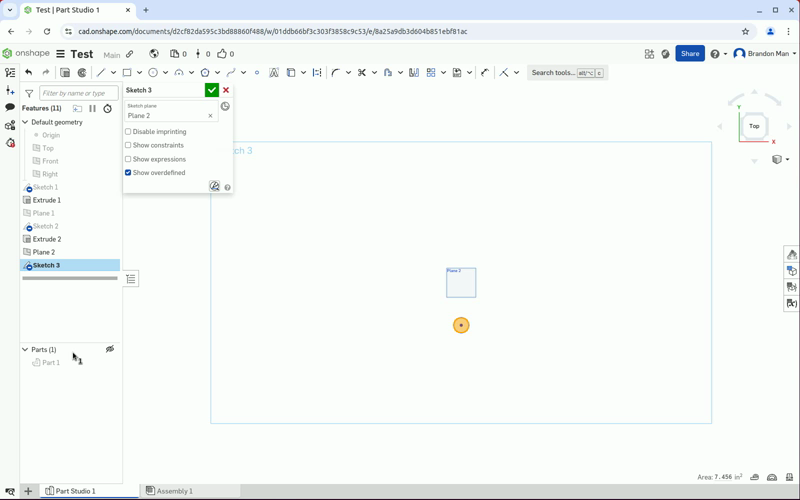
key(shift+y)
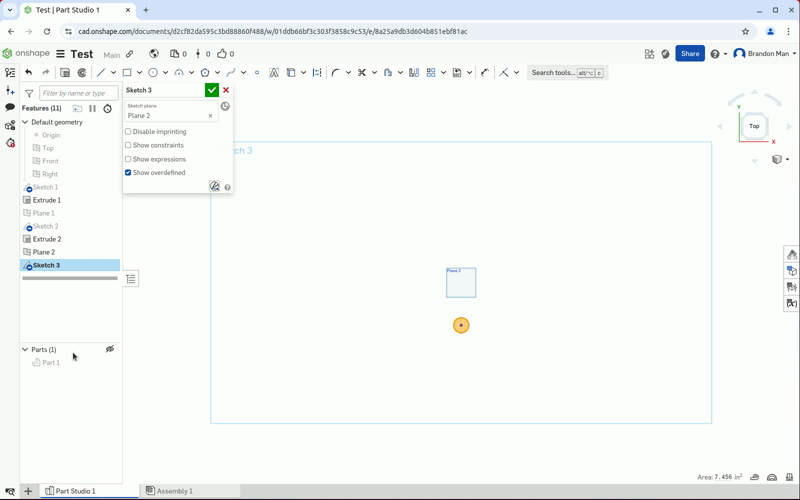
key(shift+e)
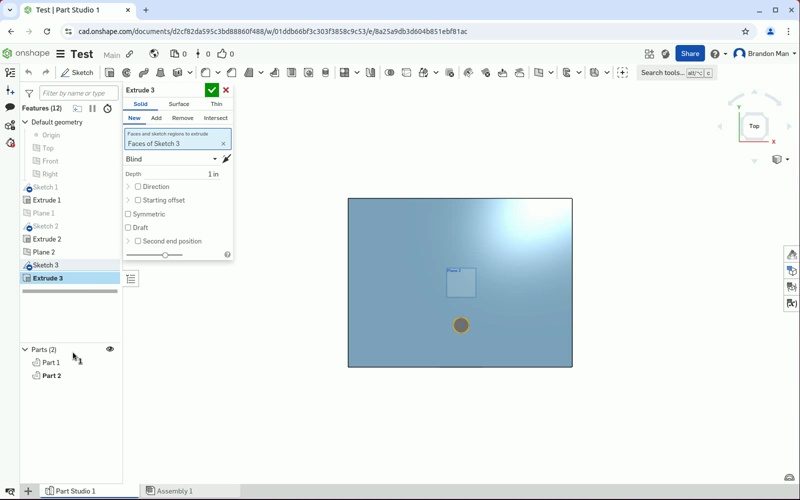
mouse_move(143, 106)
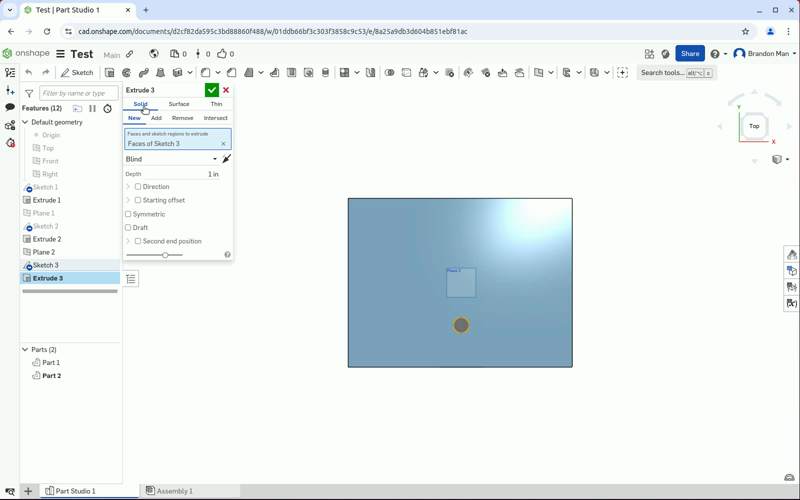
click(143, 106)
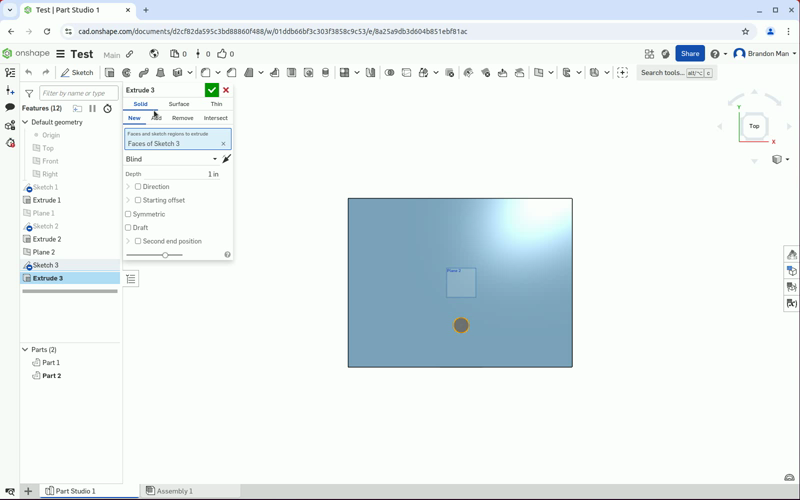
mouse_move(186, 120)
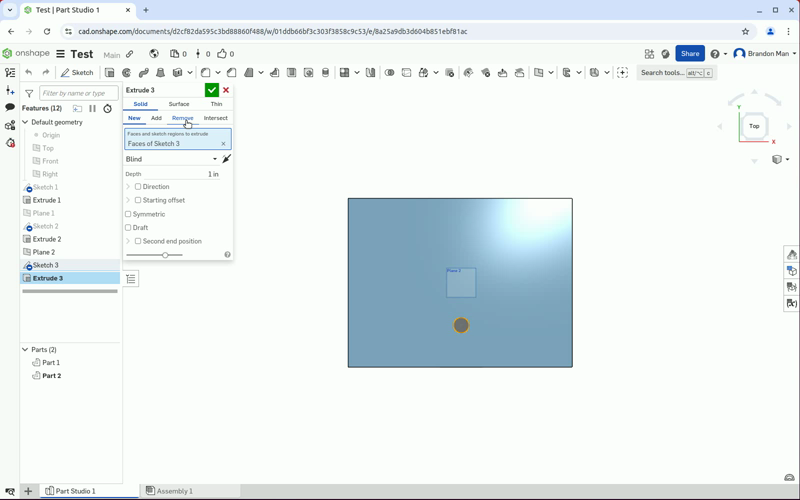
click(186, 120)
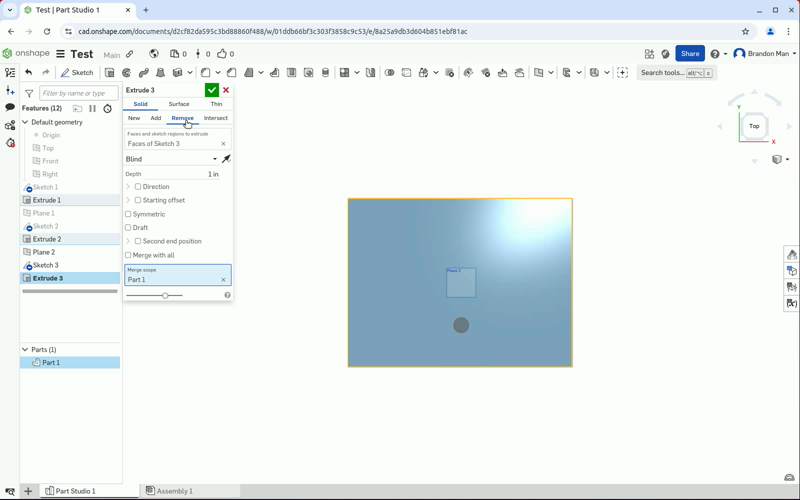
key(tab, 4)
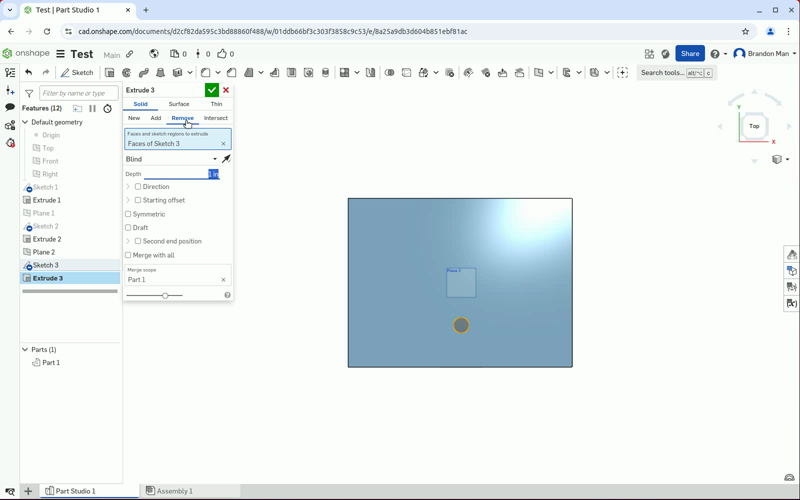
text(30.089)
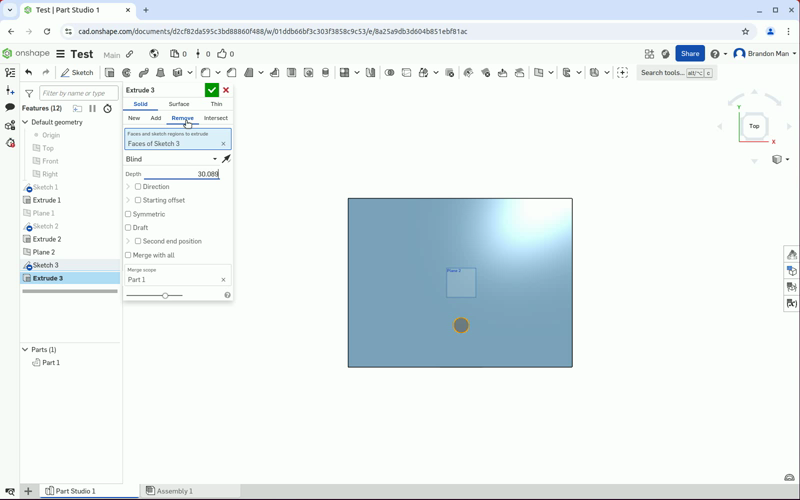
key(tab, 6)
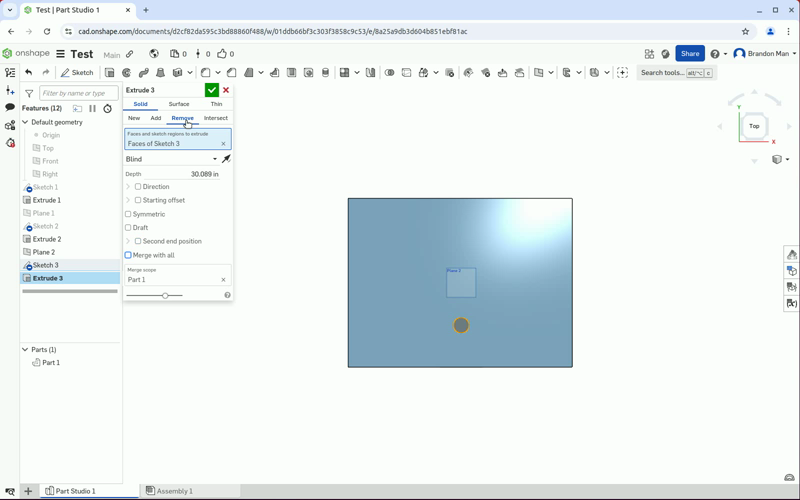
key(space)
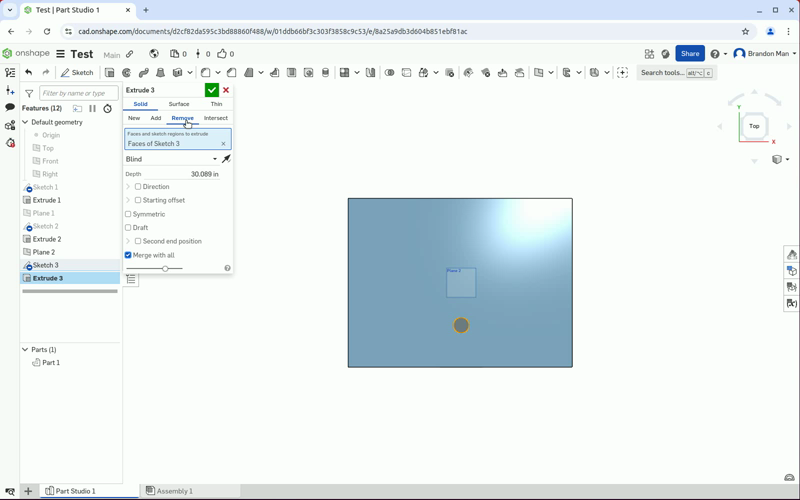
key(enter)
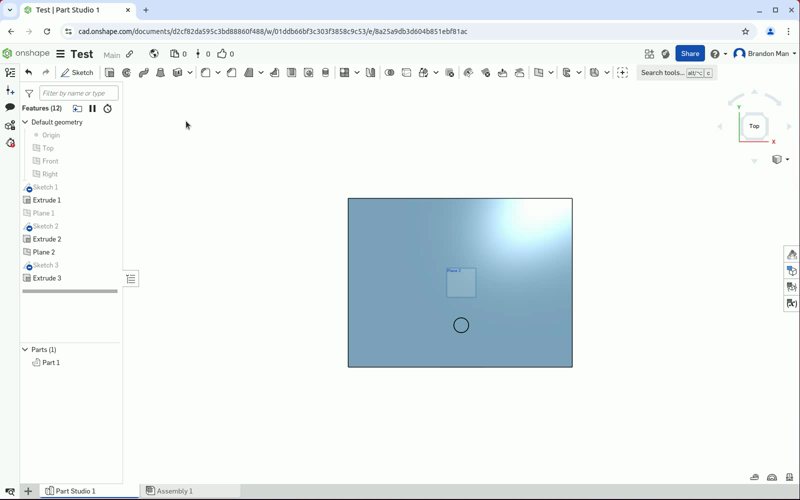
key(shift+h)
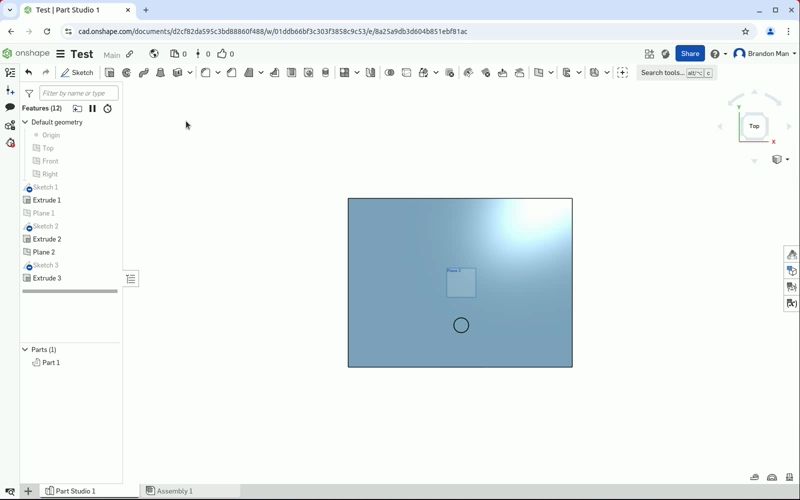
key(shift+h)
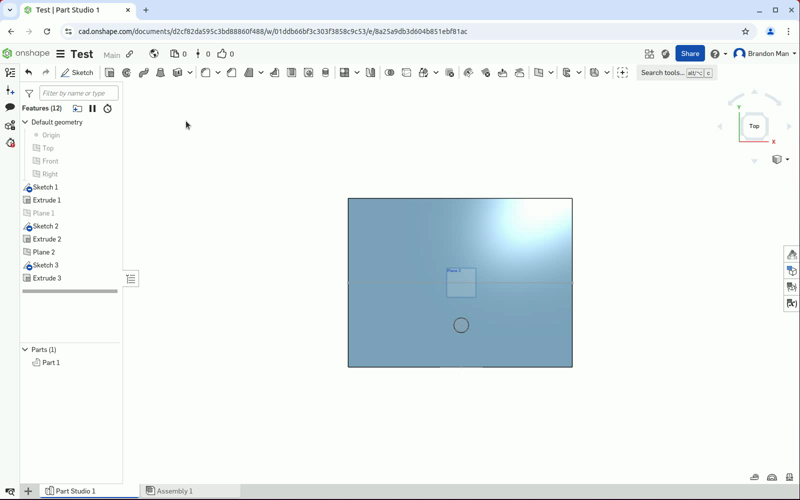
key(shift+7)
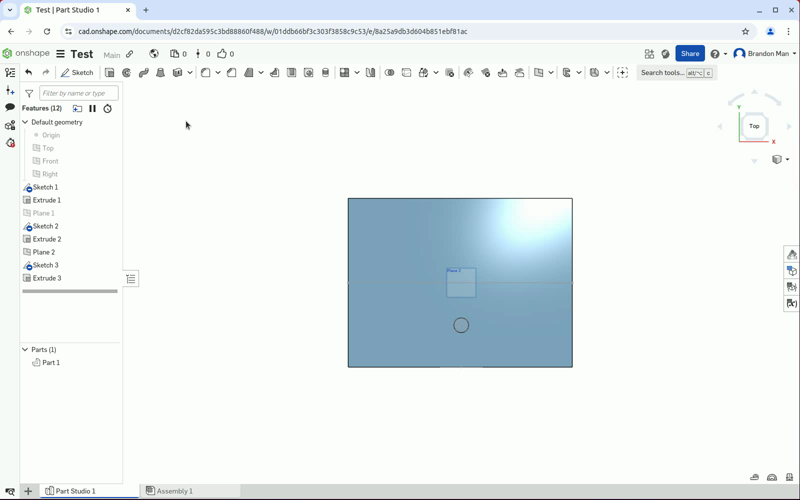
key(up, 3)
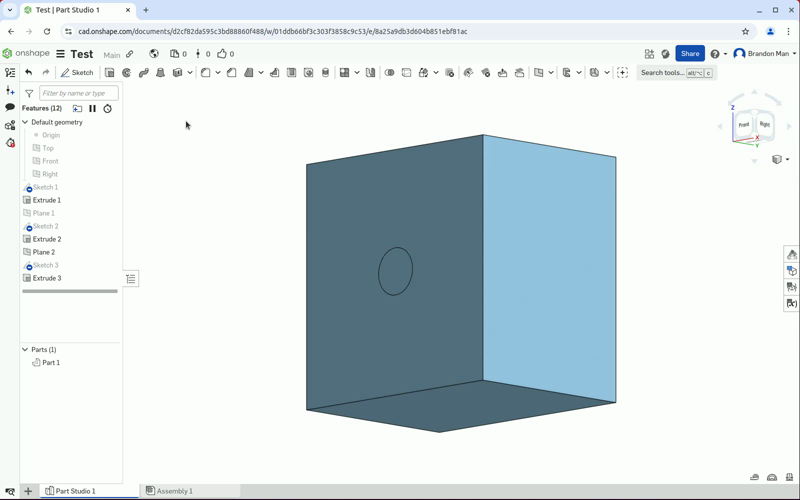
key(left, 3)
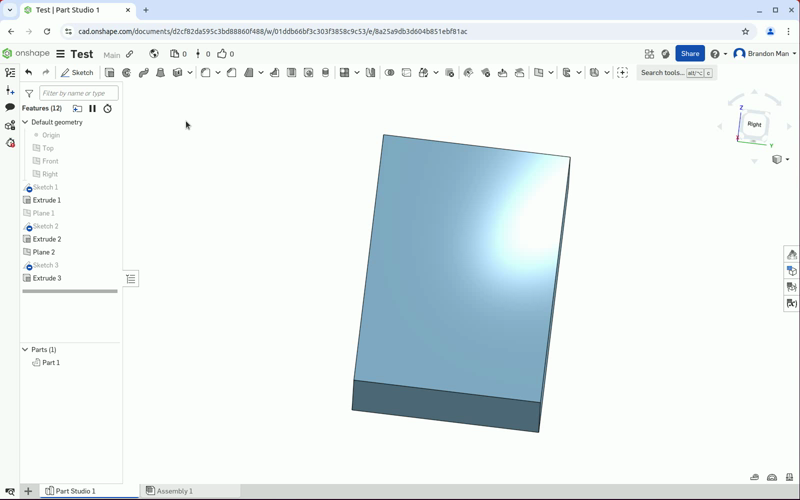
key(right, 3)
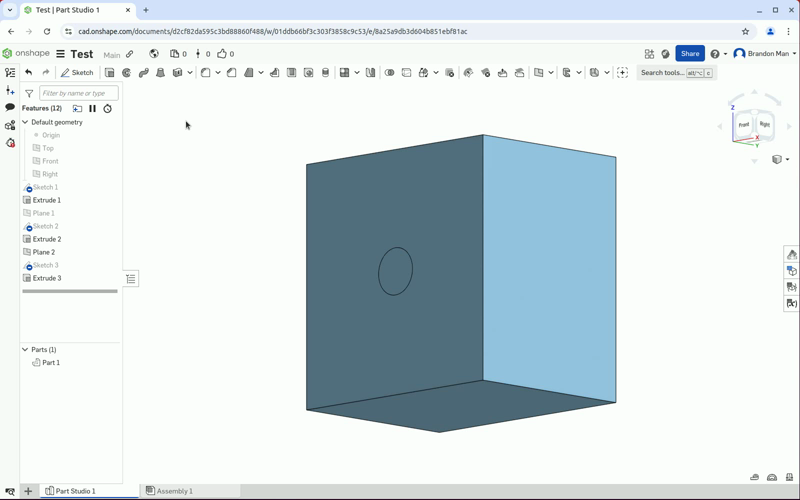
key(down, 3)
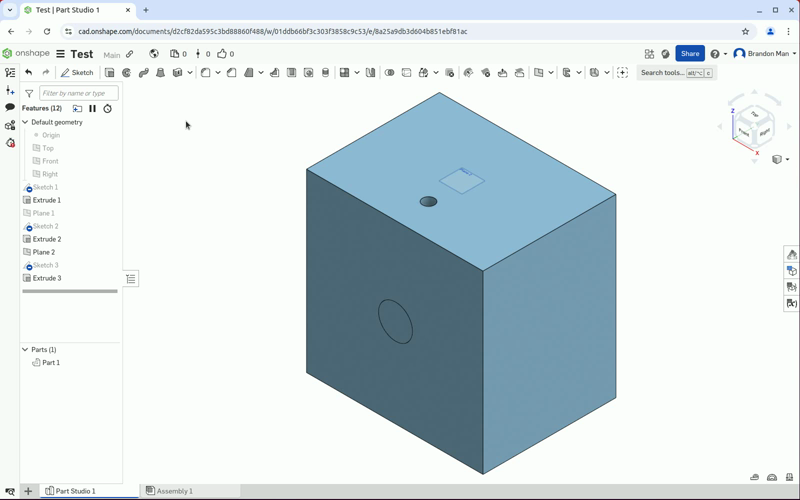
mouse_move(73, 189)
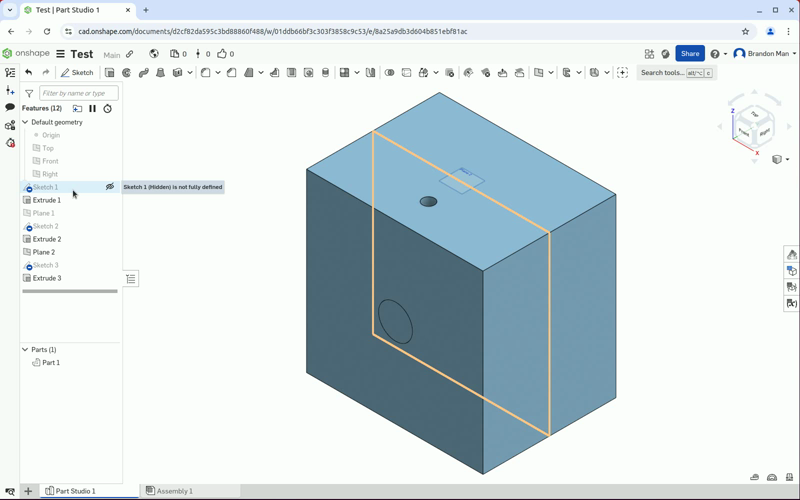
click(73, 189)